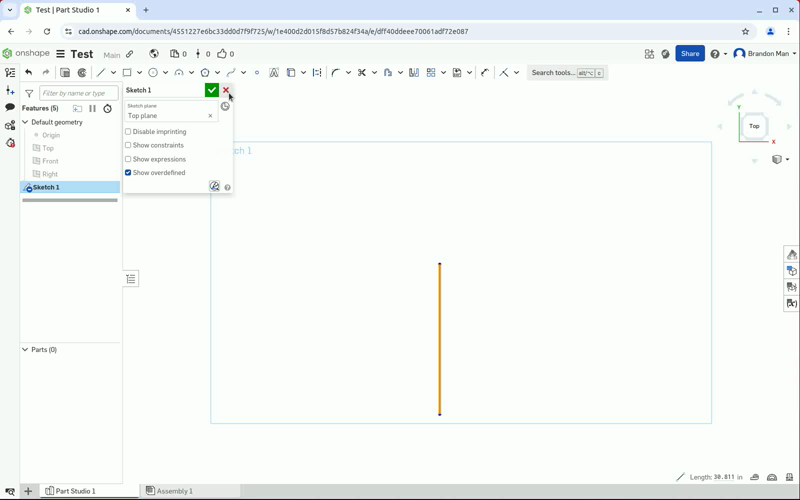
key(shift+h)
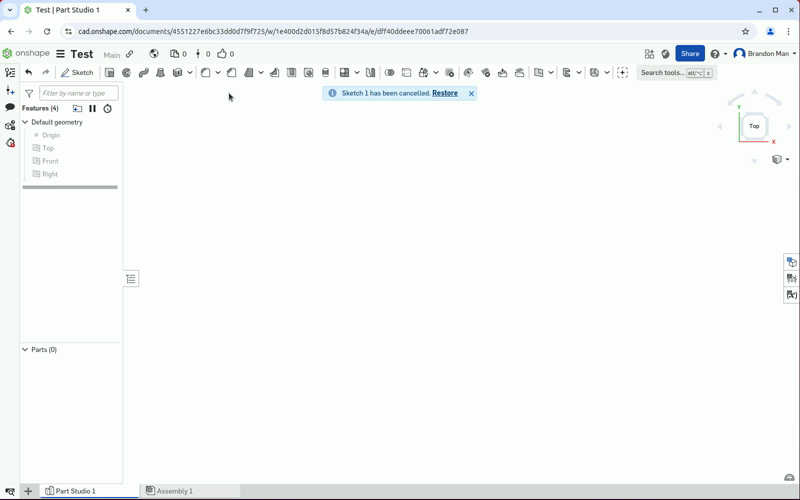
mouse_move(73, 352)
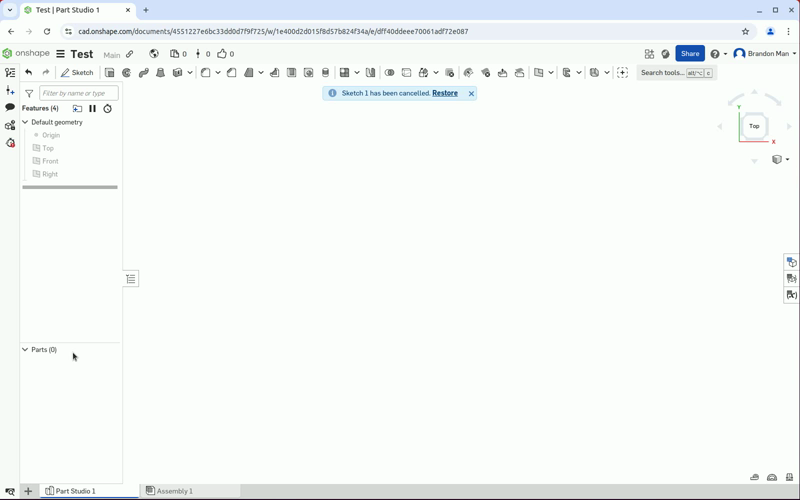
key(y)
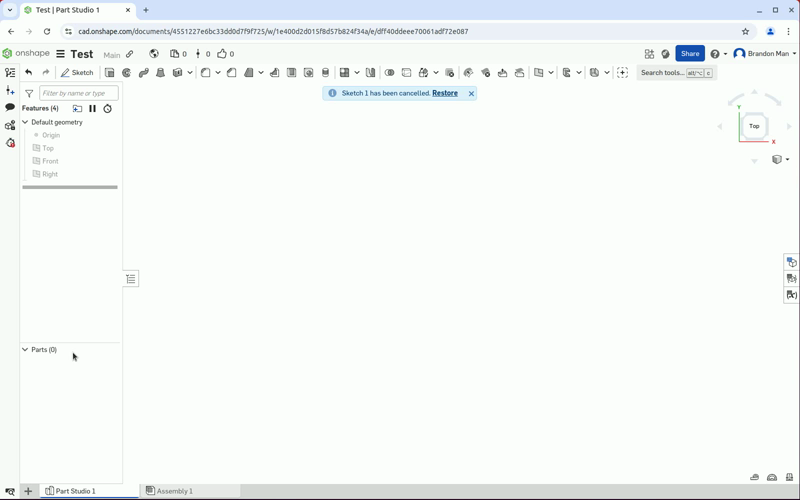
key(shift+p)
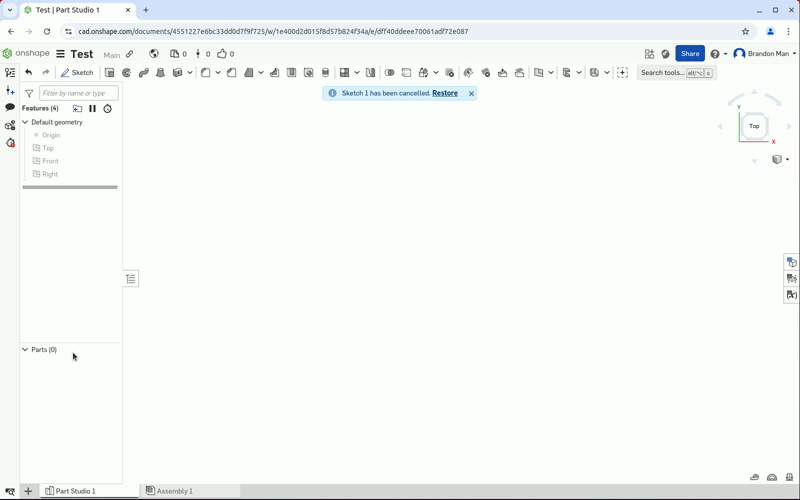
key(space)
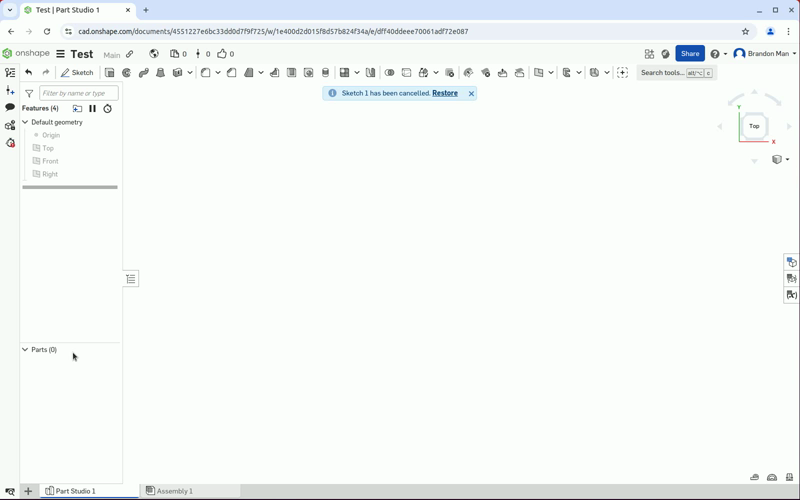
key_down(shift)
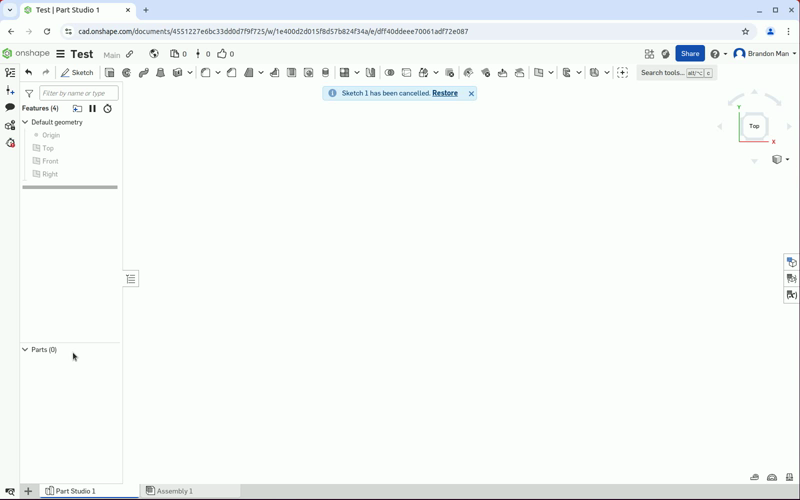
key(up)
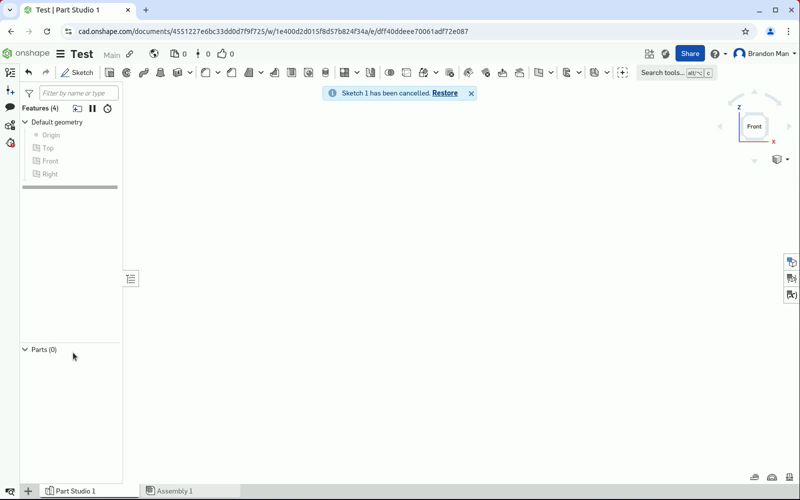
key_up(shift)
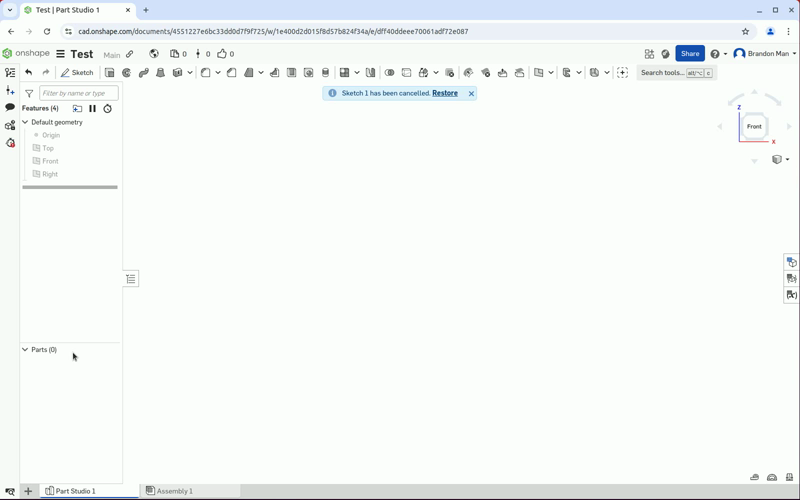
mouse_move(73, 352)
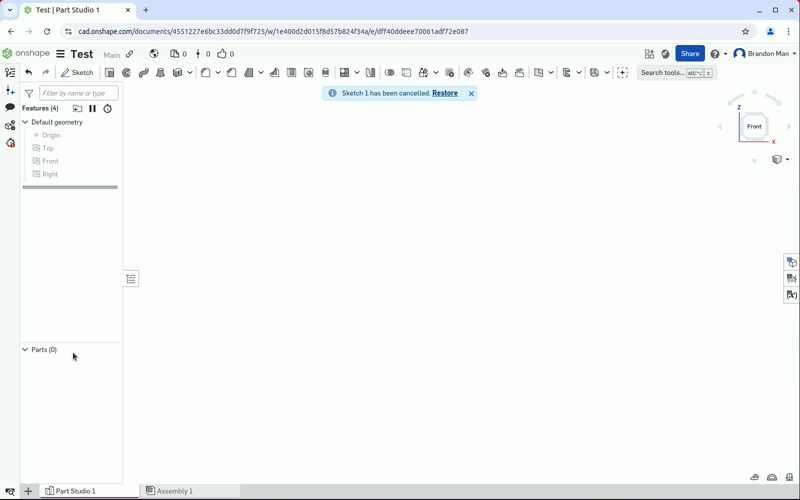
key(shift+y)
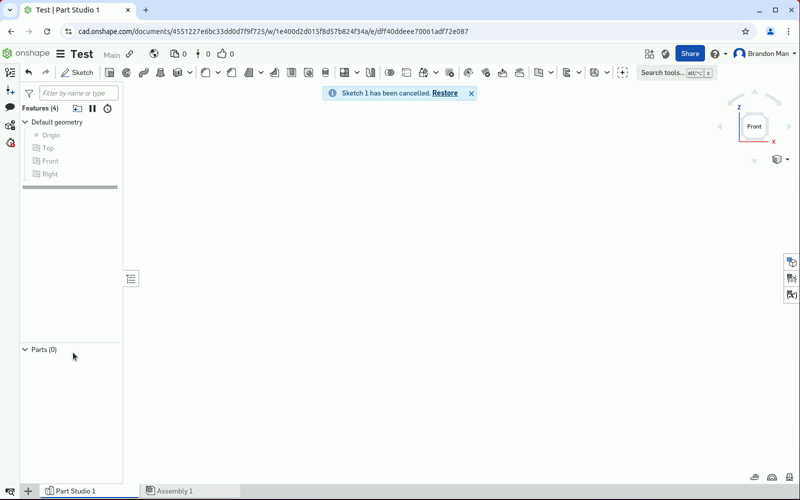
key(shift+s)
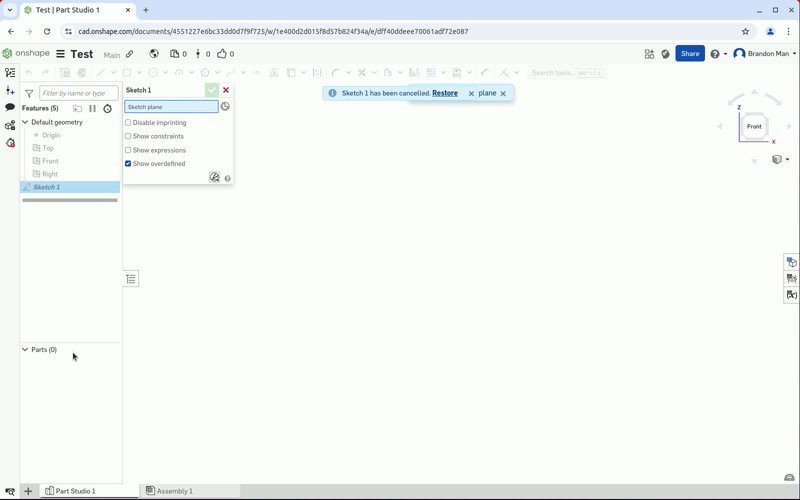
mouse_move(73, 163)
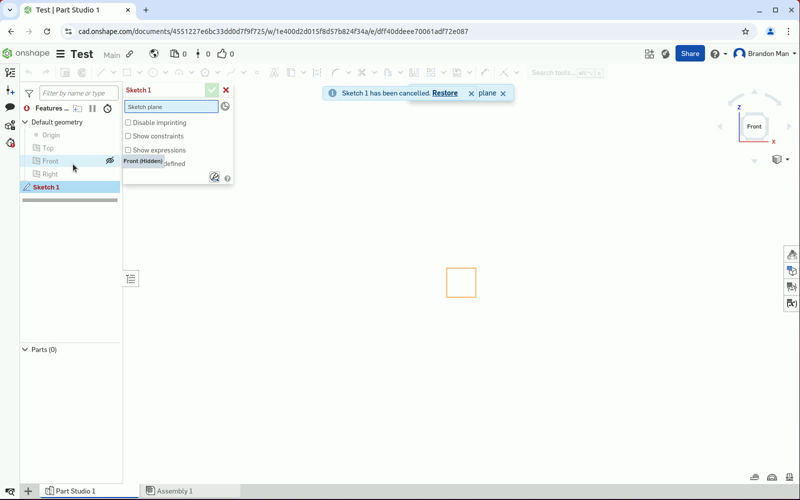
click(73, 163)
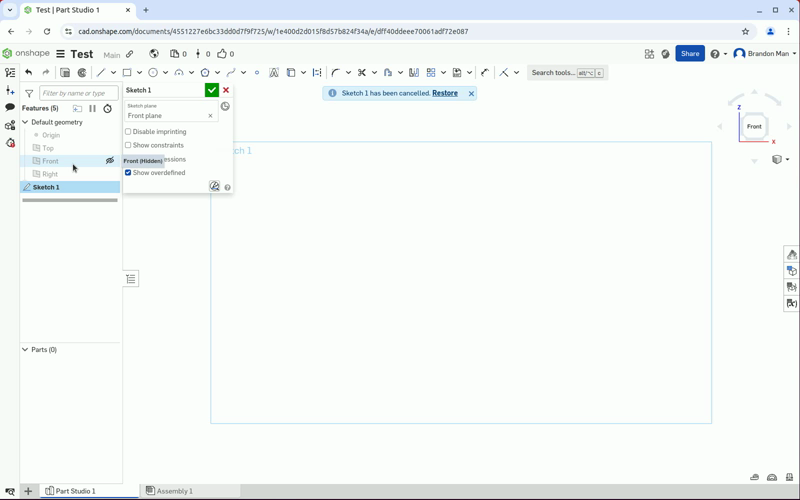
mouse_move(73, 352)
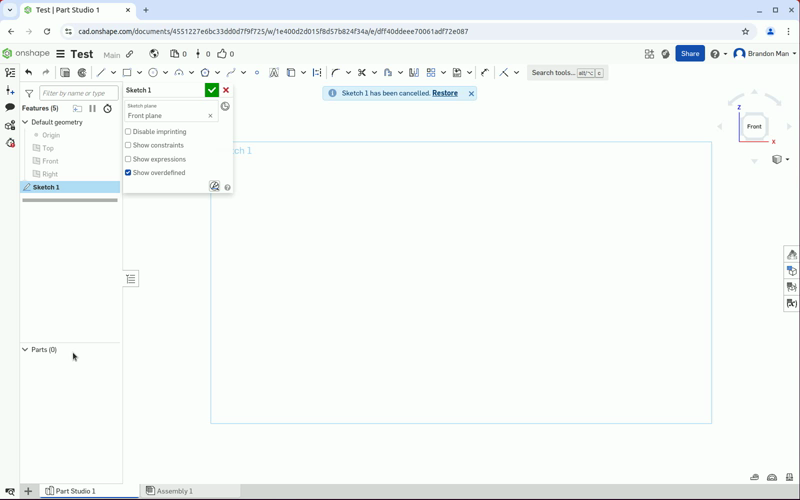
key(y)
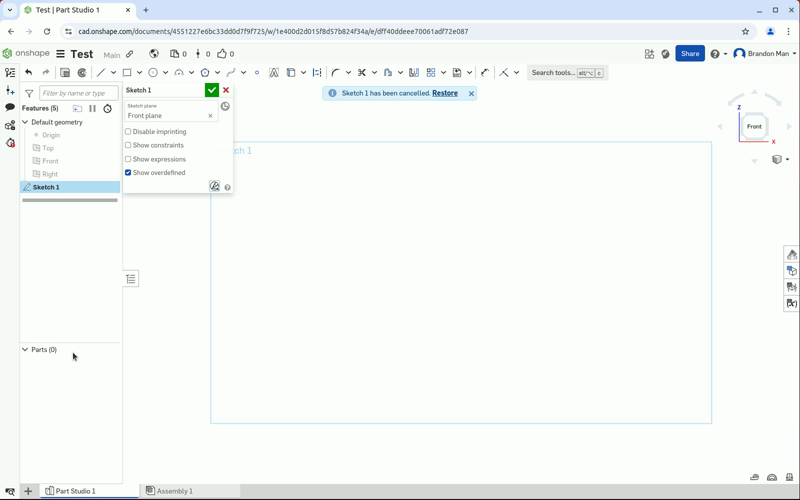
key(a)
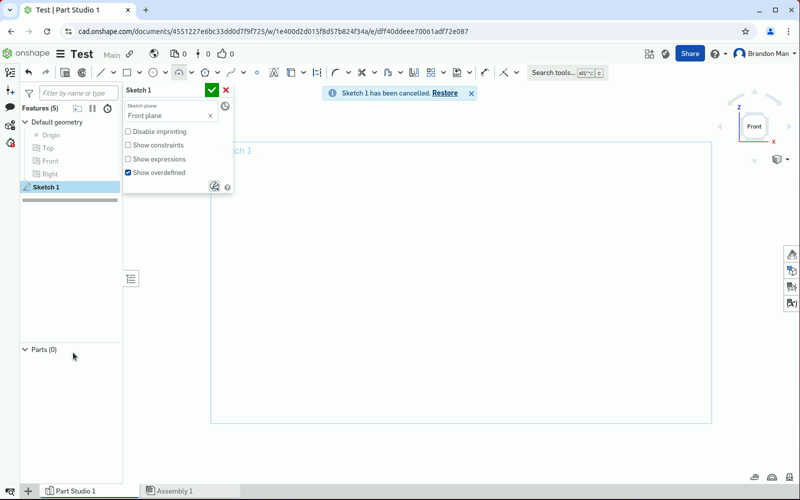
key_down(shift)
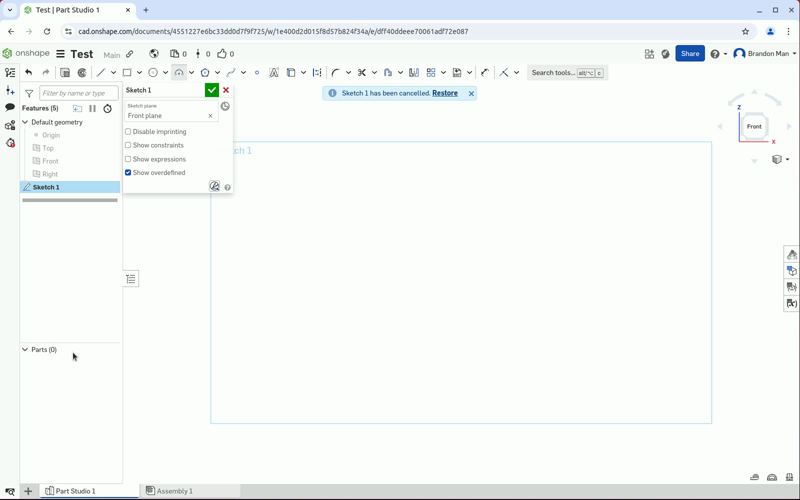
mouse_move(441, 301)
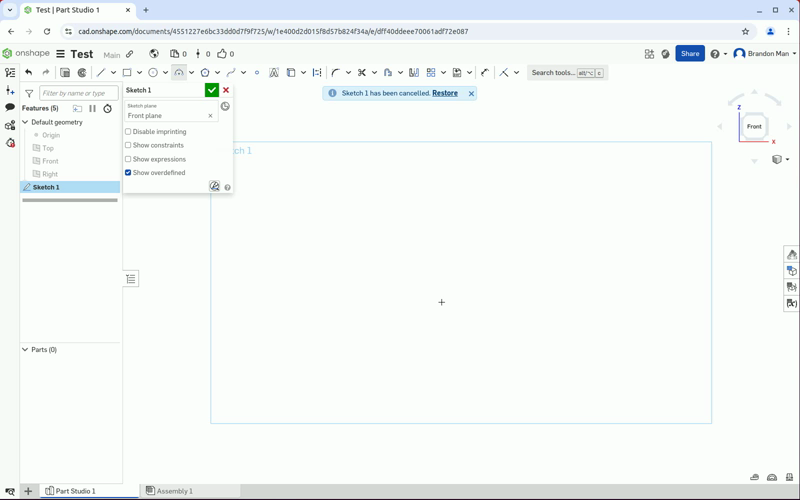
click(441, 301)
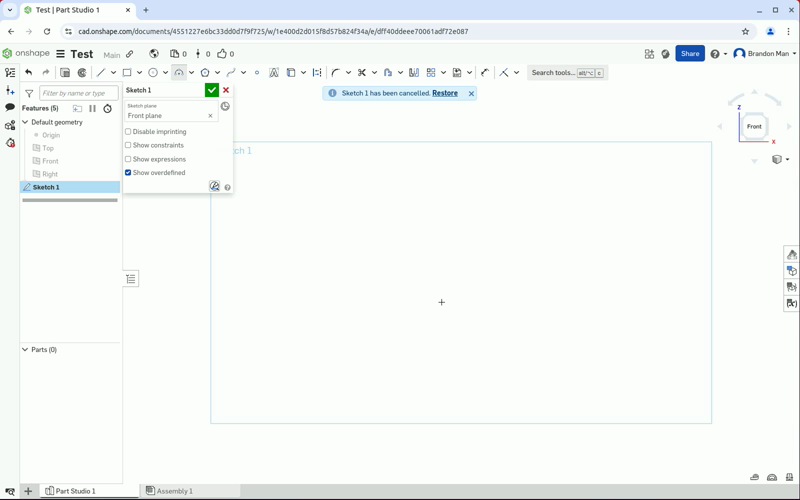
key_up(shift)
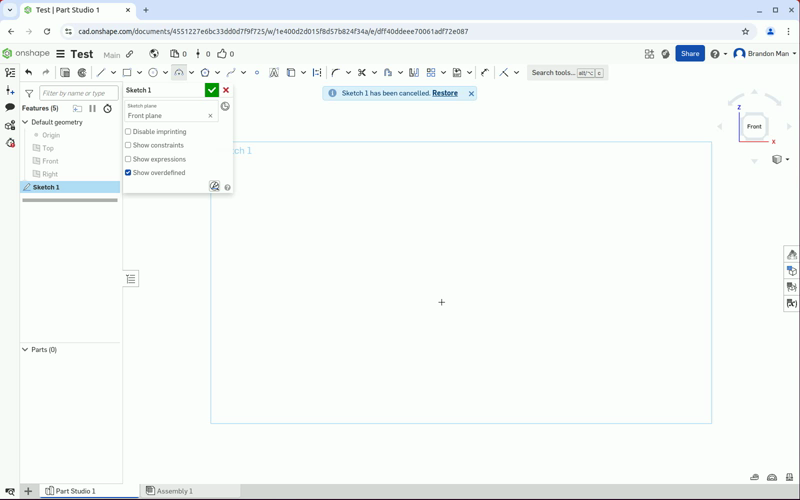
key_down(shift)
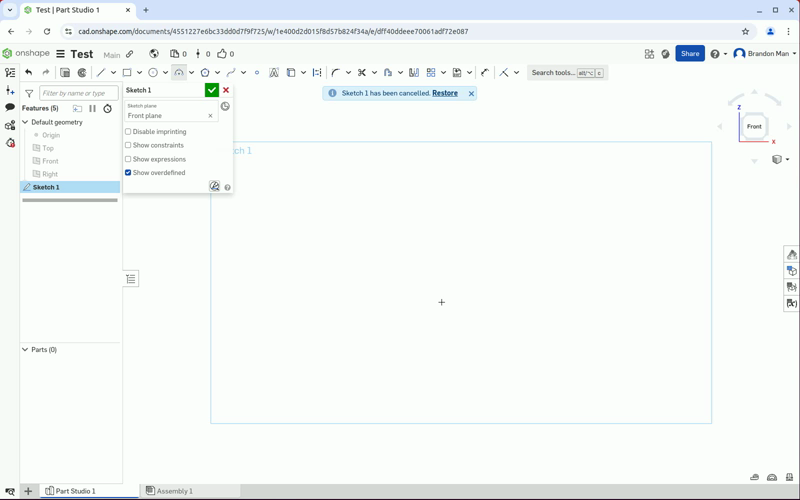
mouse_move(450, 311)
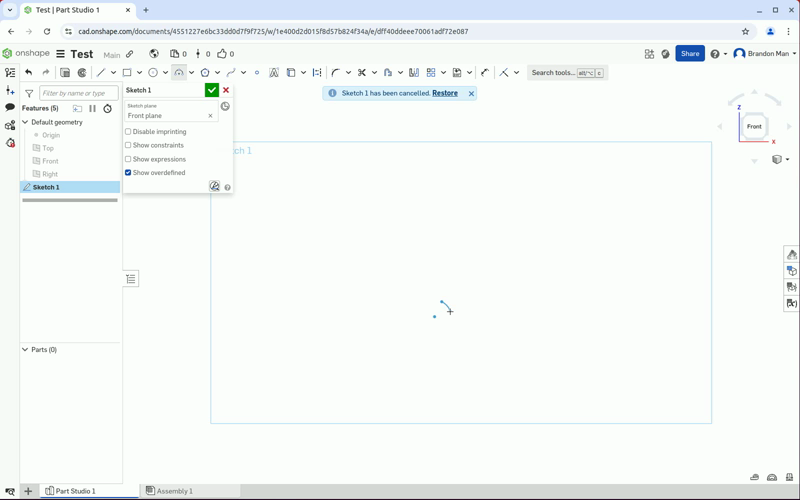
click(450, 311)
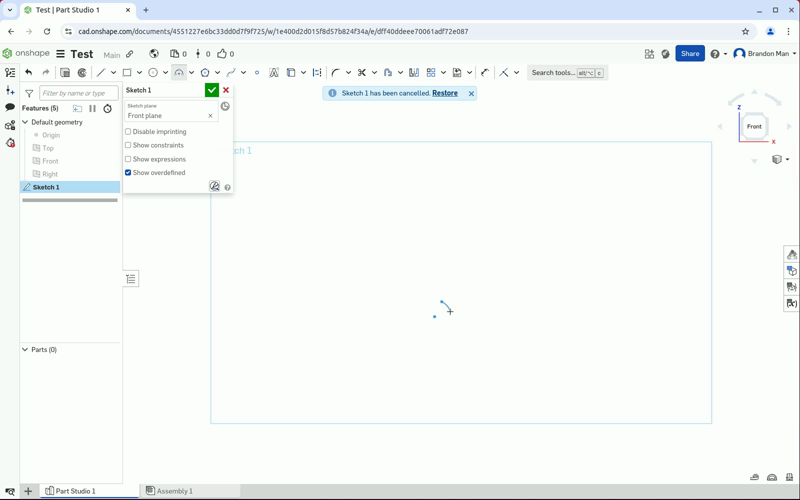
mouse_move(447, 305)
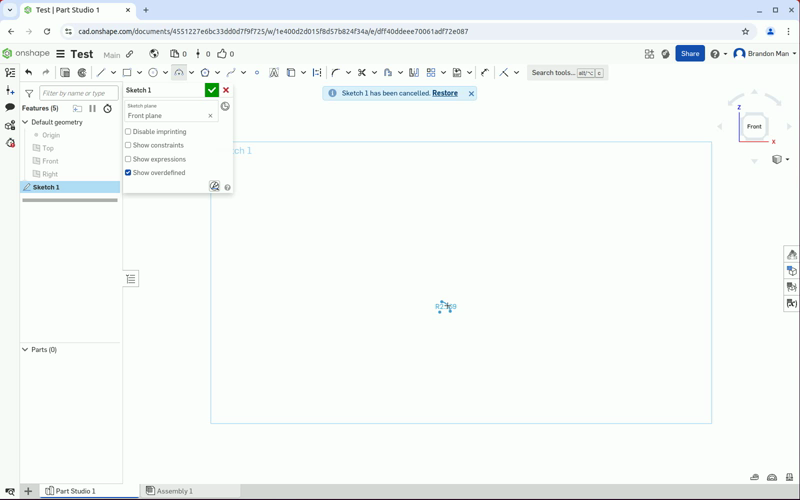
click(447, 305)
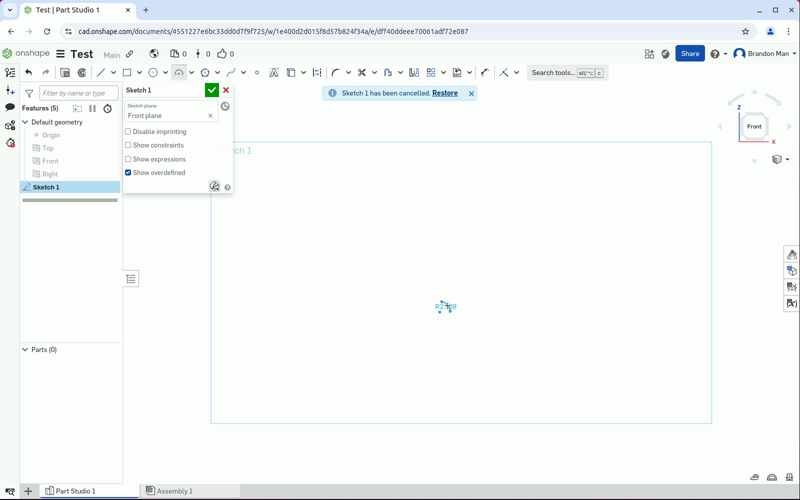
key_up(shift)
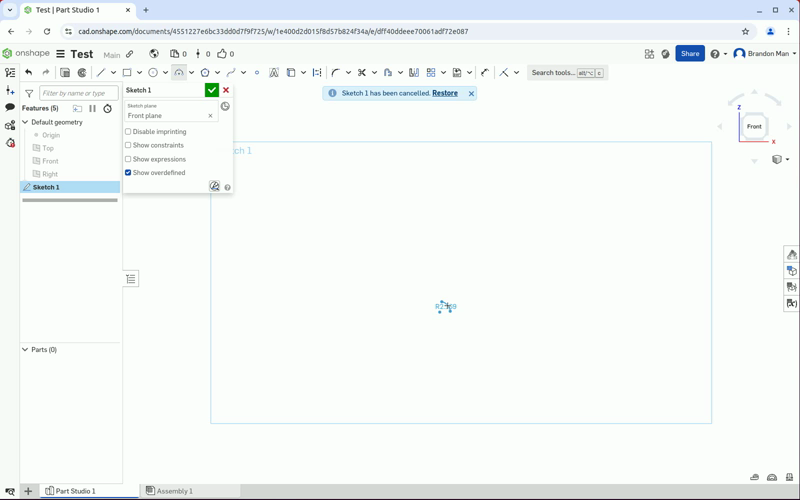
key(esc)
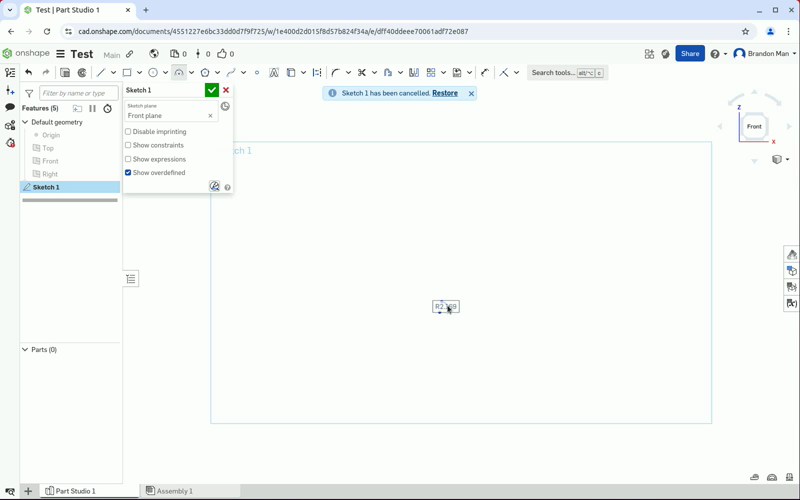
key(l)
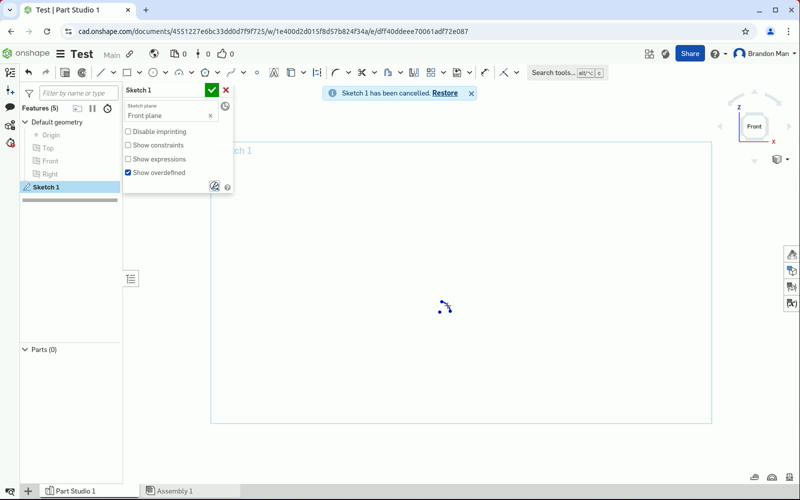
mouse_move(450, 311)
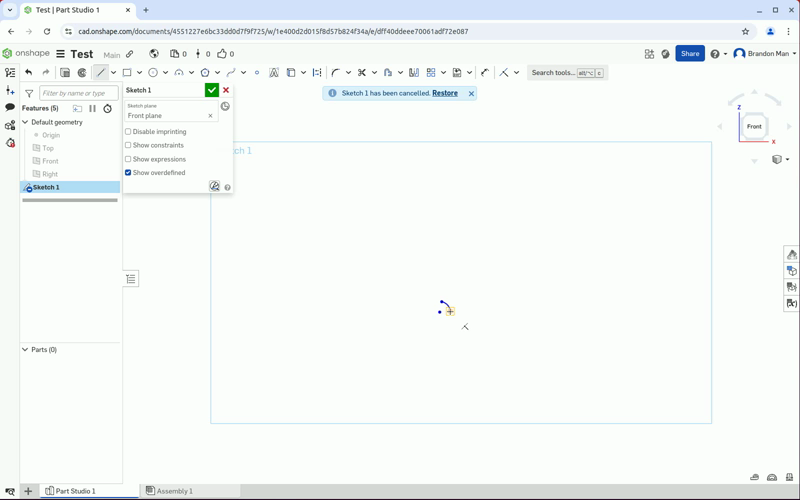
click(450, 311)
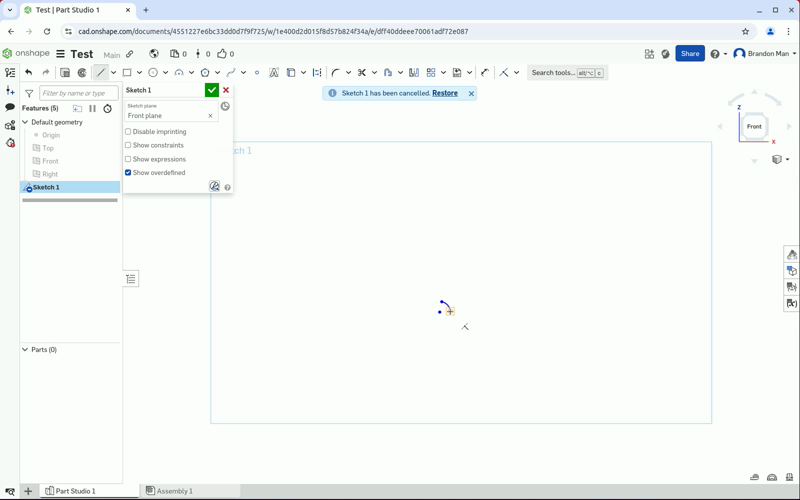
key_down(shift)
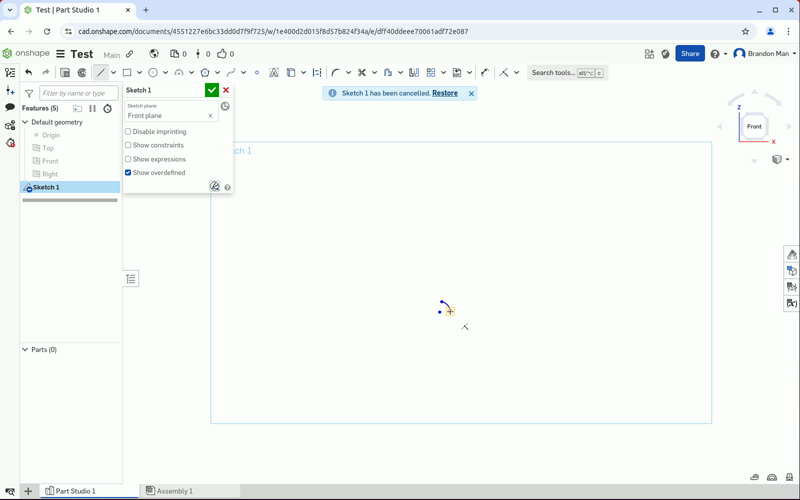
mouse_move(453, 389)
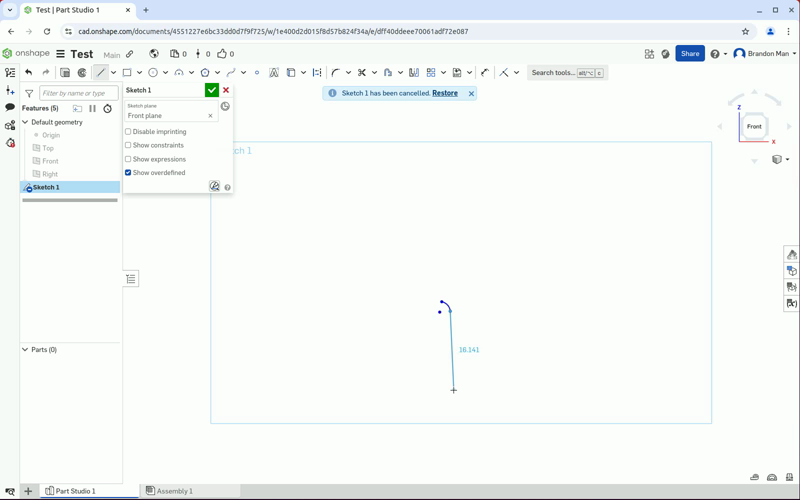
click(453, 389)
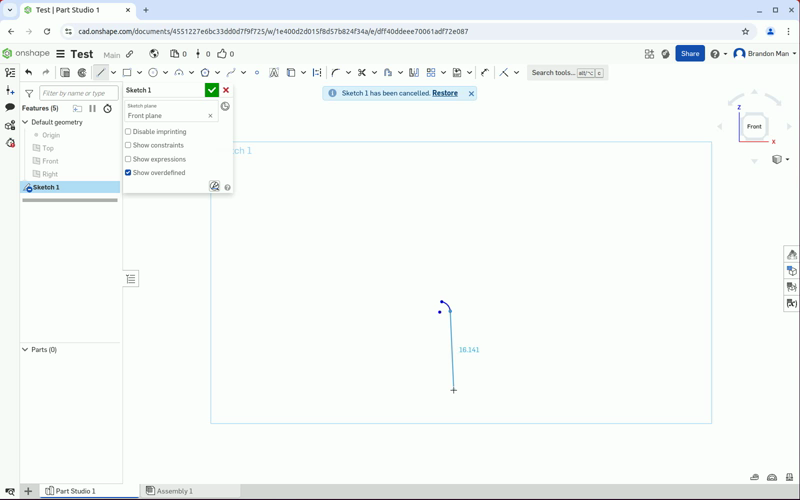
key_up(shift)
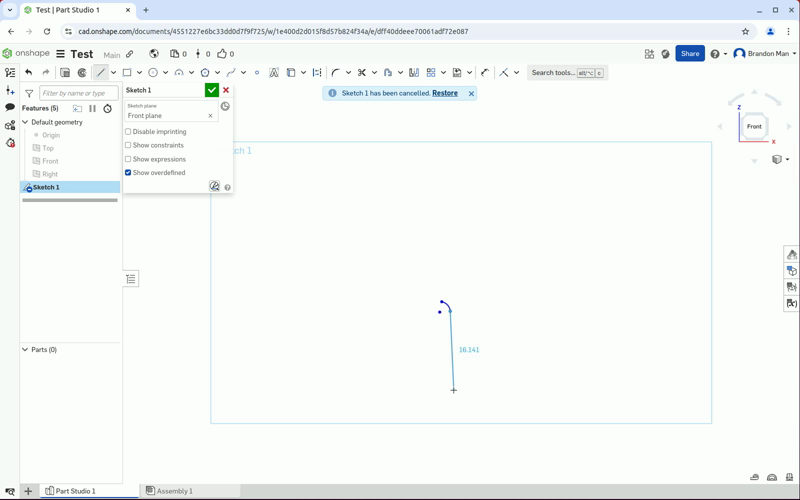
key(esc)
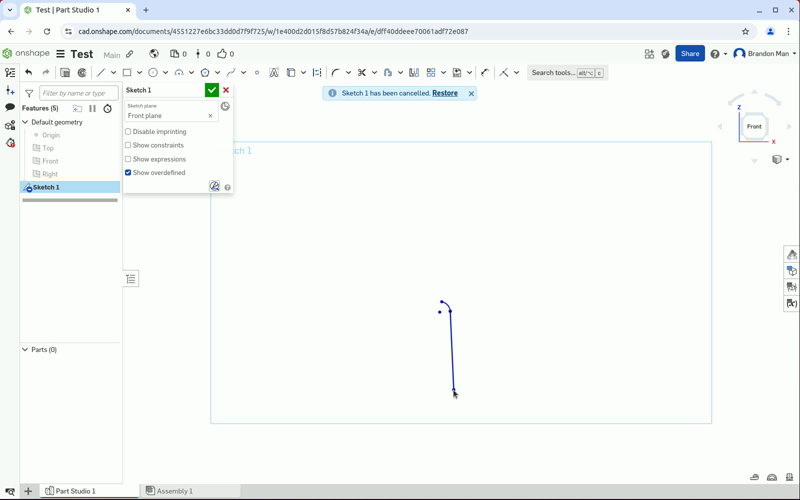
key(a)
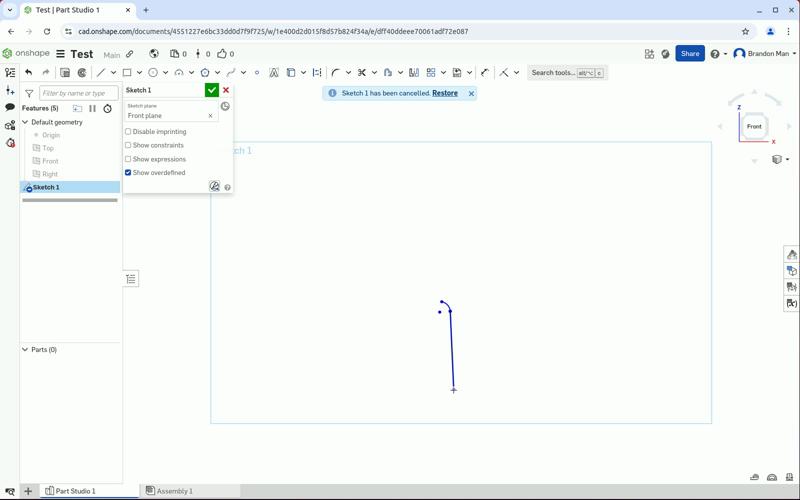
mouse_move(453, 389)
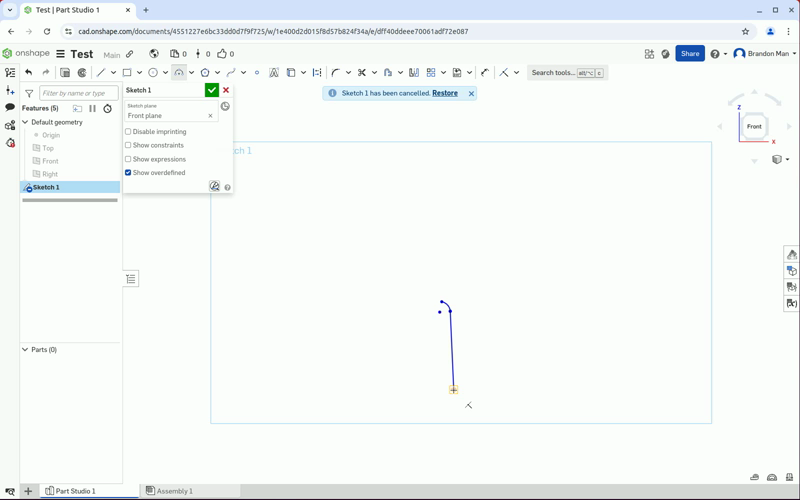
click(453, 389)
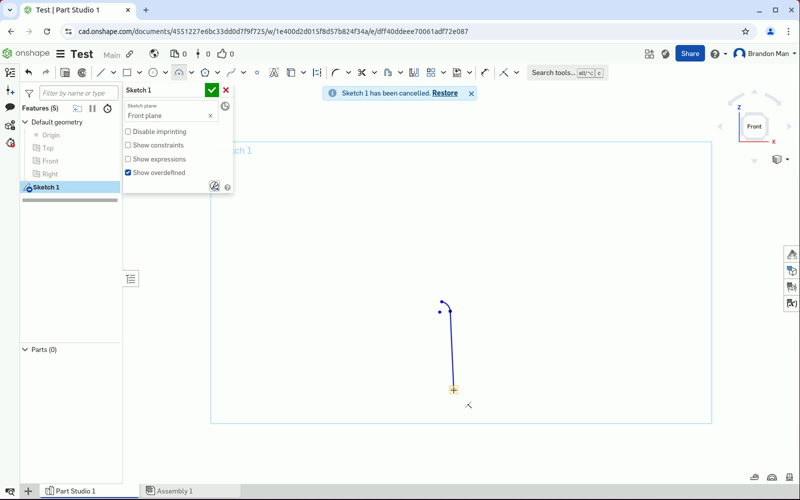
key_down(shift)
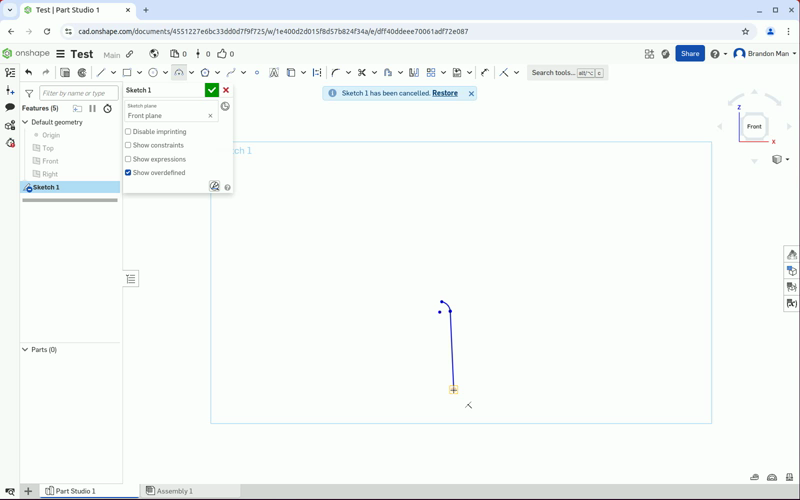
mouse_move(467, 389)
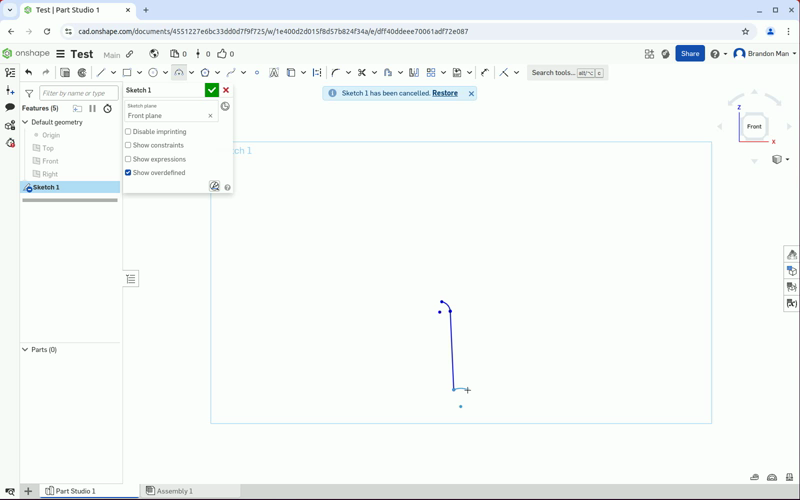
click(467, 389)
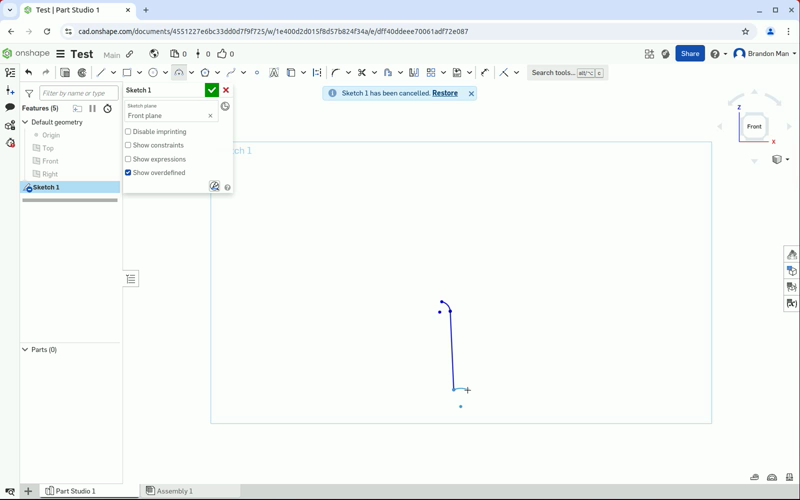
mouse_move(460, 396)
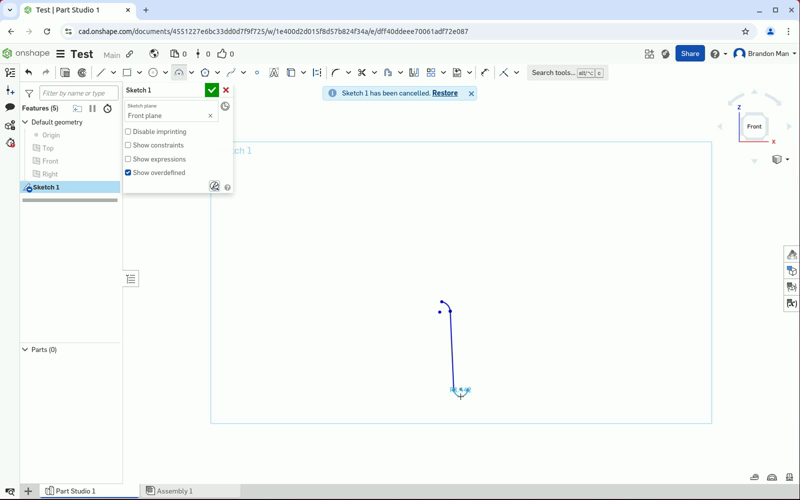
click(460, 396)
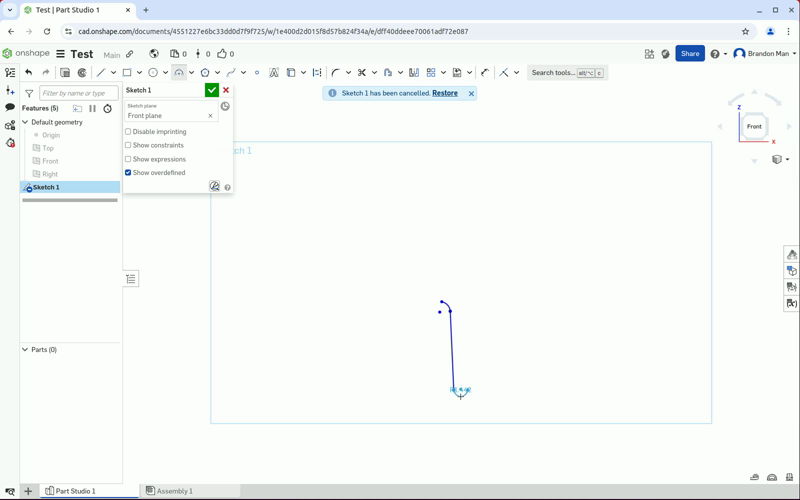
key_up(shift)
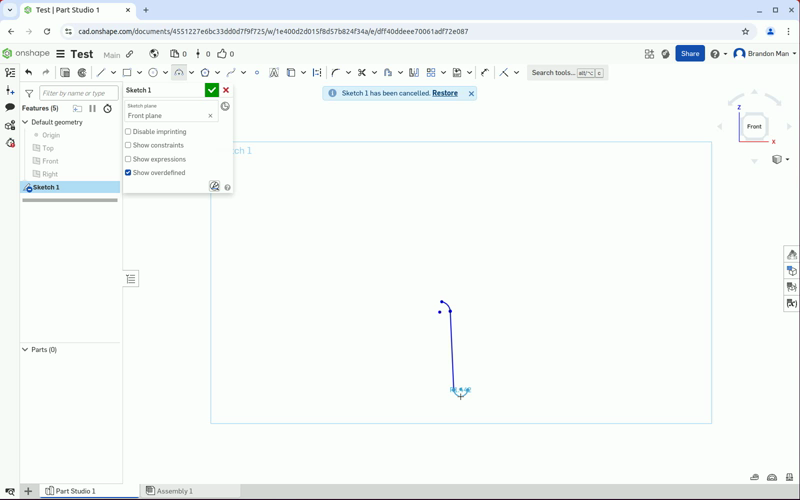
key(esc)
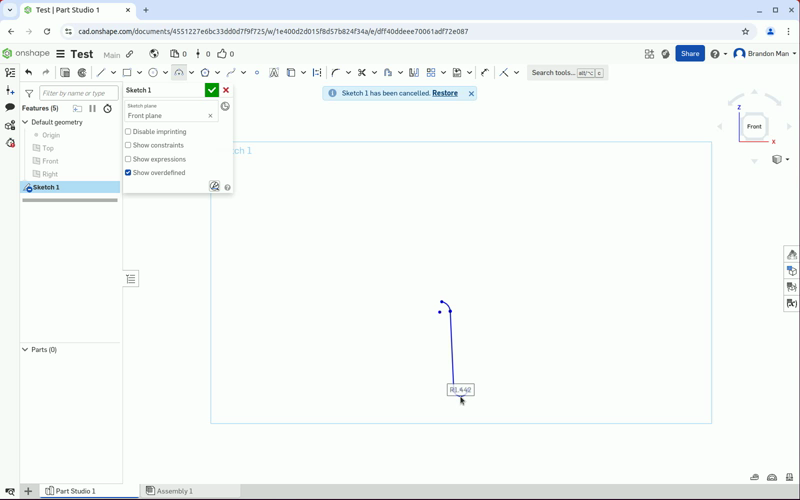
key(l)
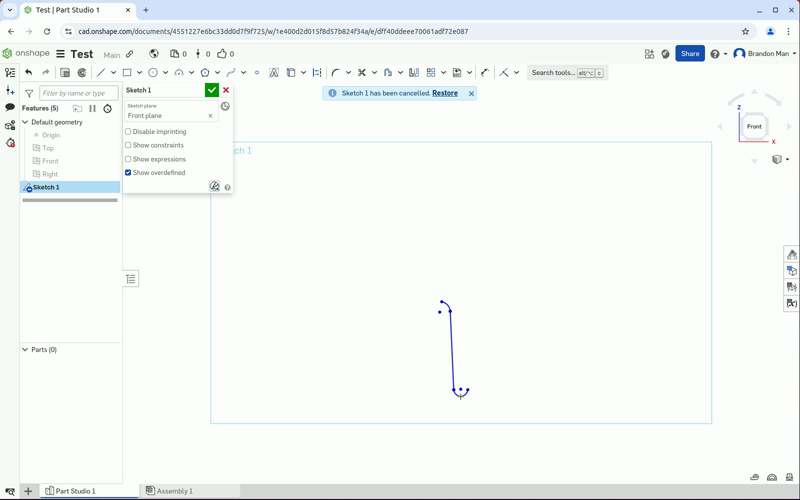
mouse_move(467, 389)
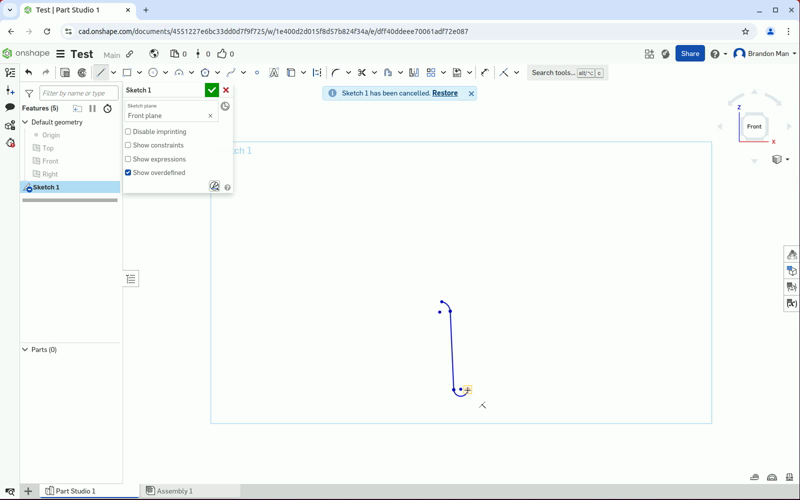
click(467, 389)
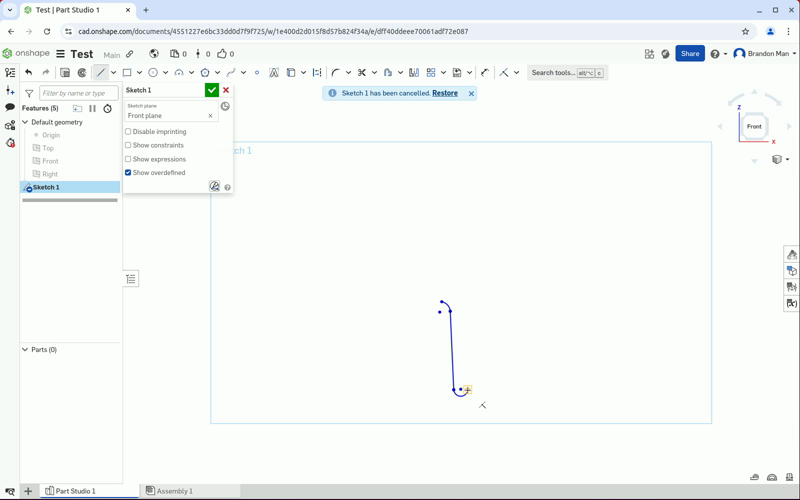
key_down(shift)
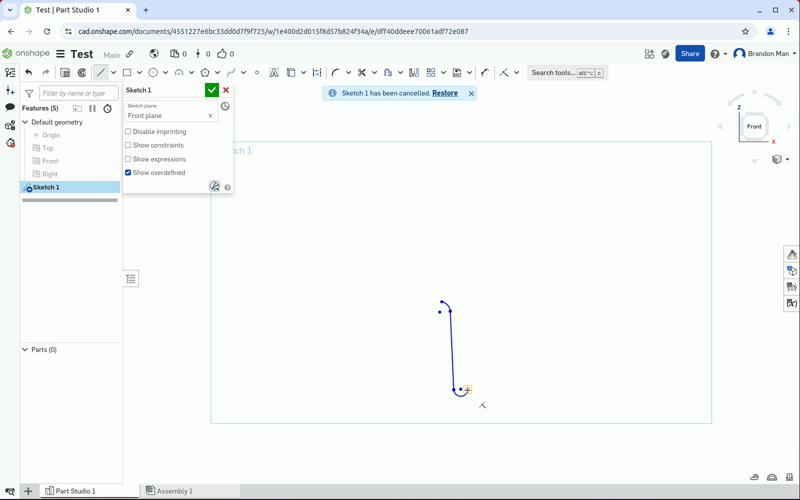
mouse_move(471, 311)
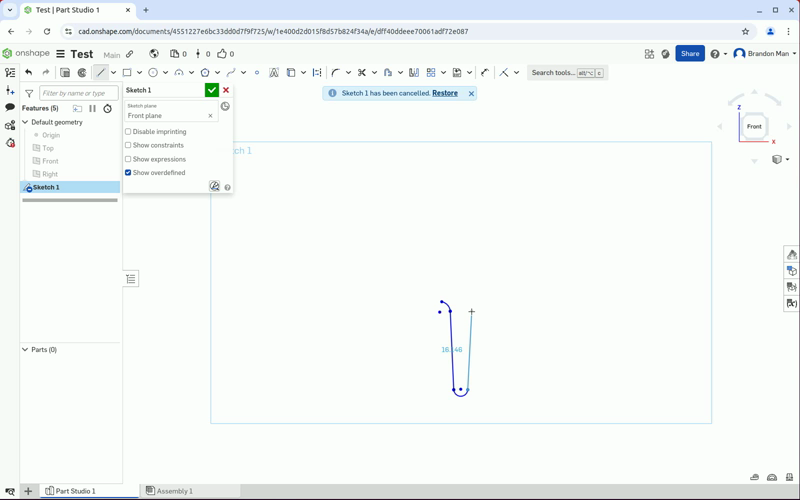
click(471, 311)
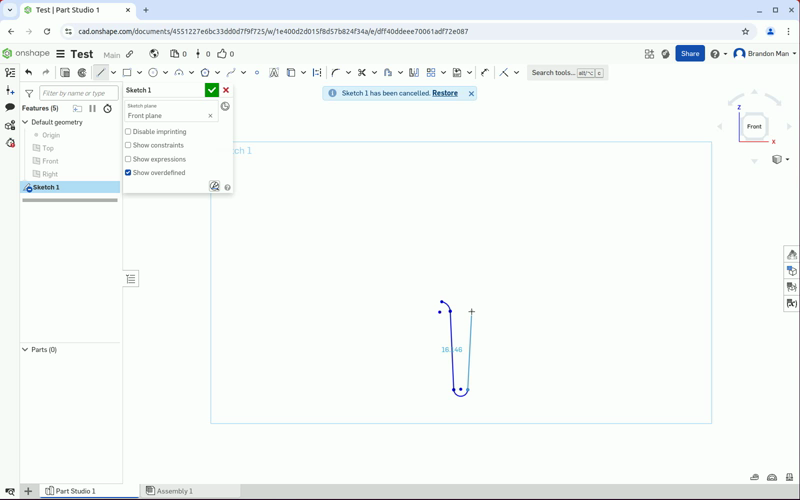
key_up(shift)
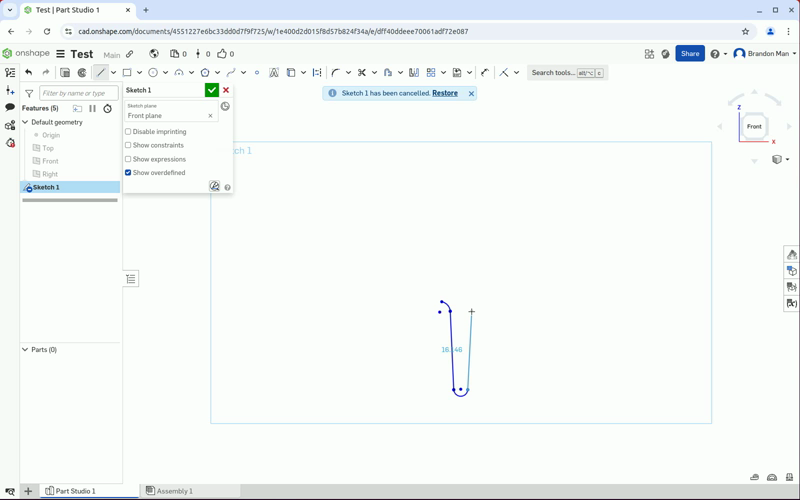
key(esc)
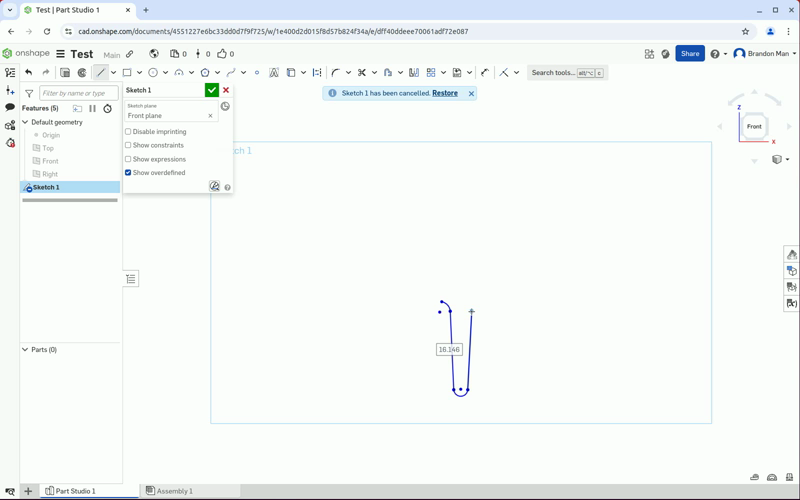
key(a)
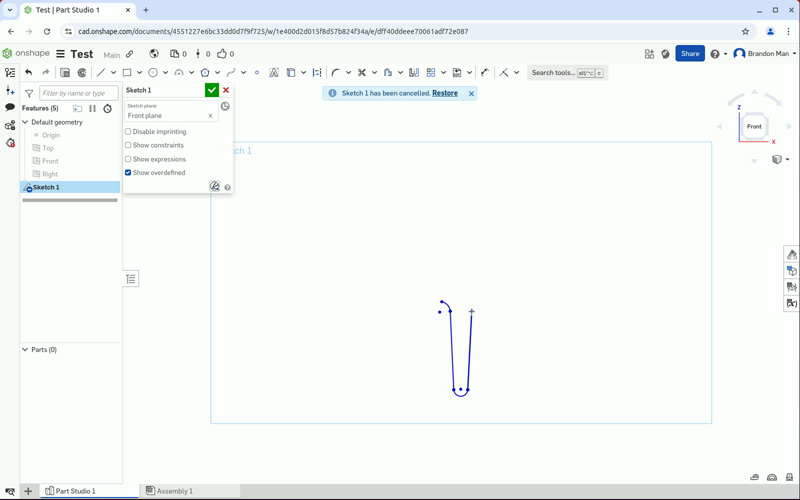
mouse_move(471, 311)
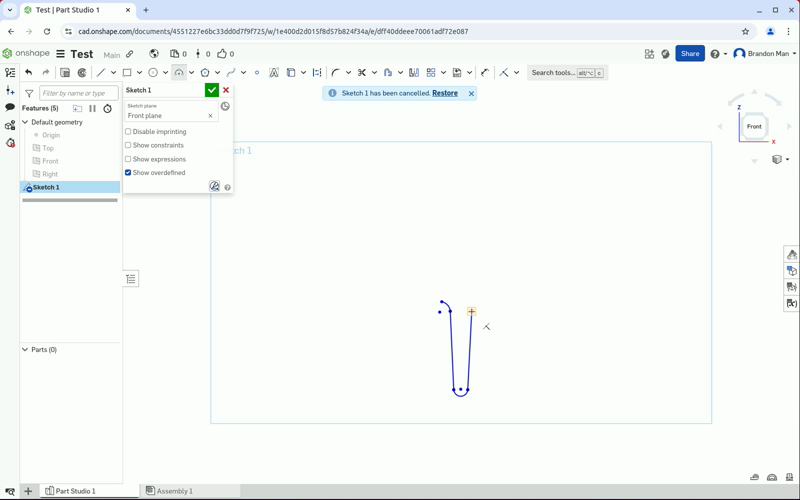
click(471, 311)
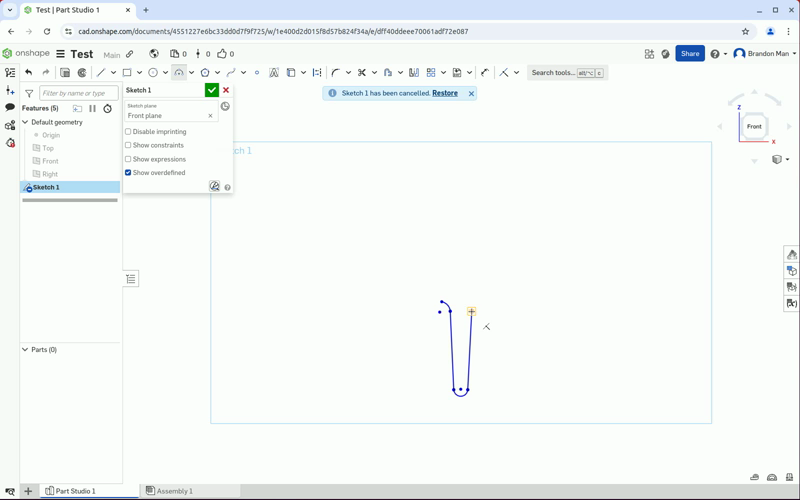
key_down(shift)
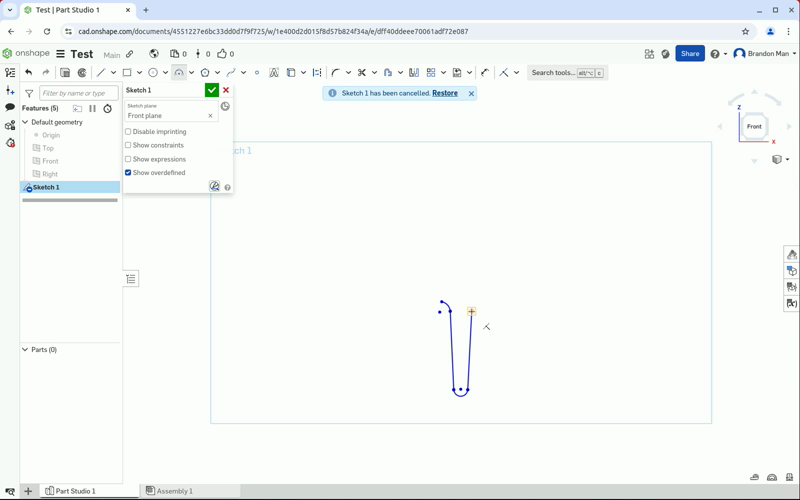
mouse_move(479, 301)
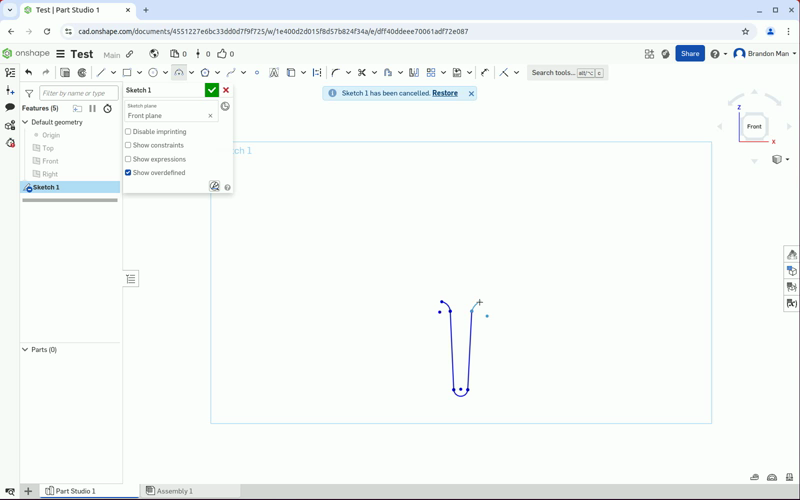
click(479, 301)
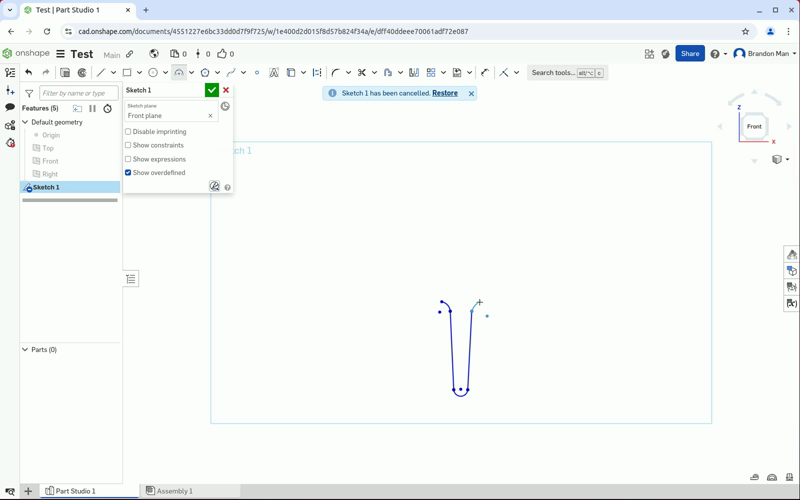
mouse_move(474, 305)
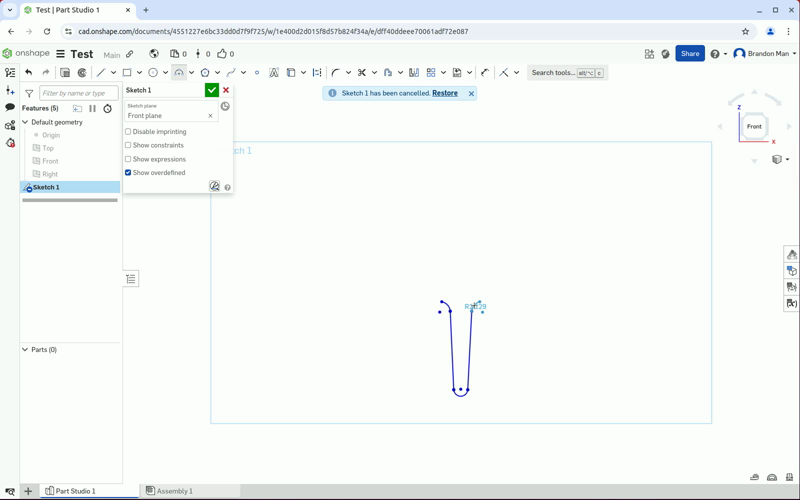
click(474, 305)
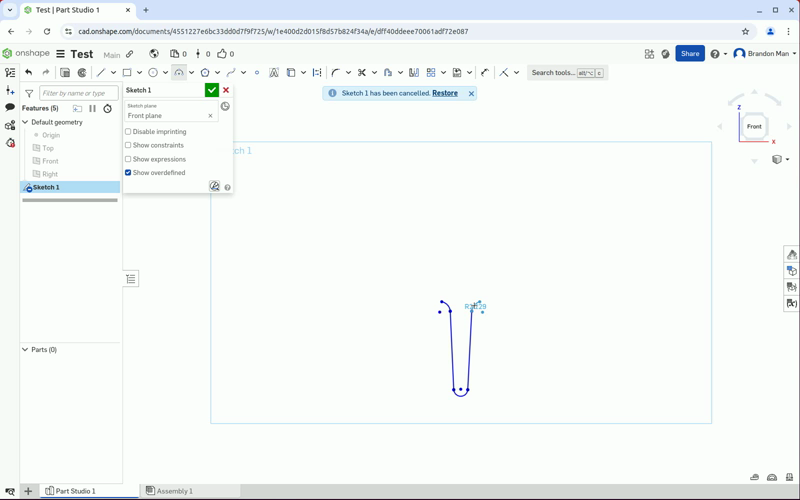
key_up(shift)
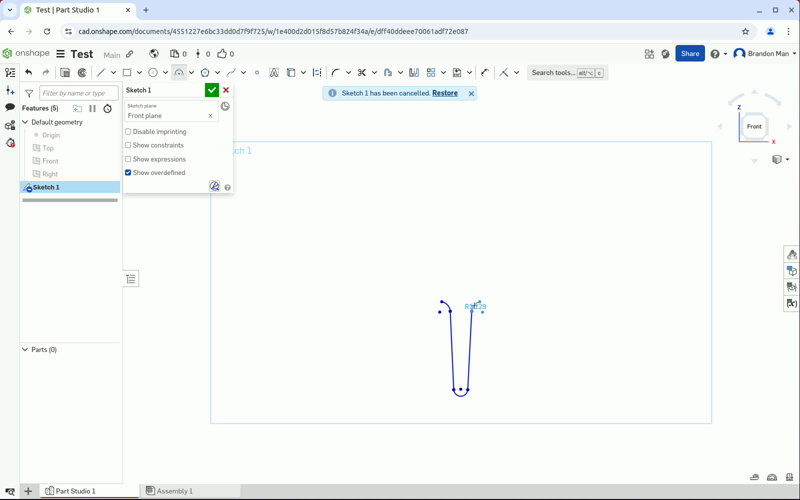
mouse_move(479, 301)
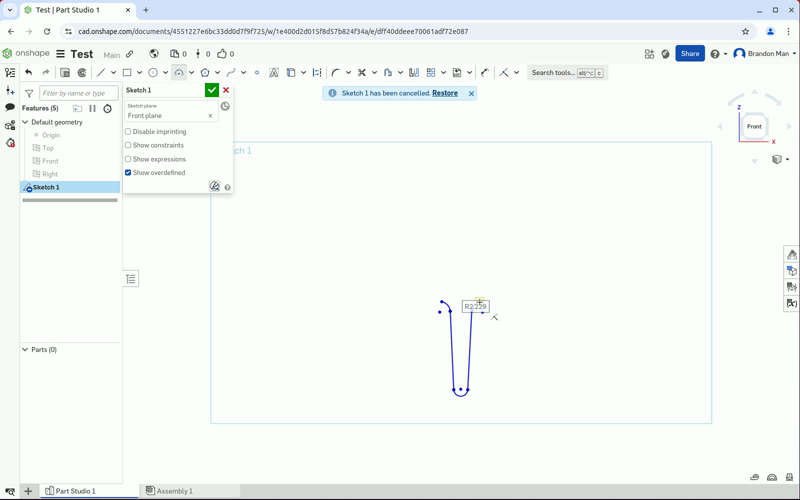
click(479, 301)
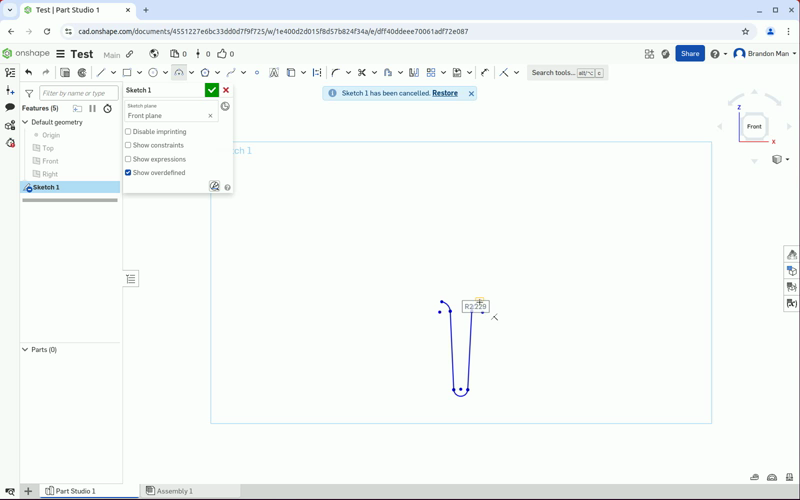
mouse_move(441, 301)
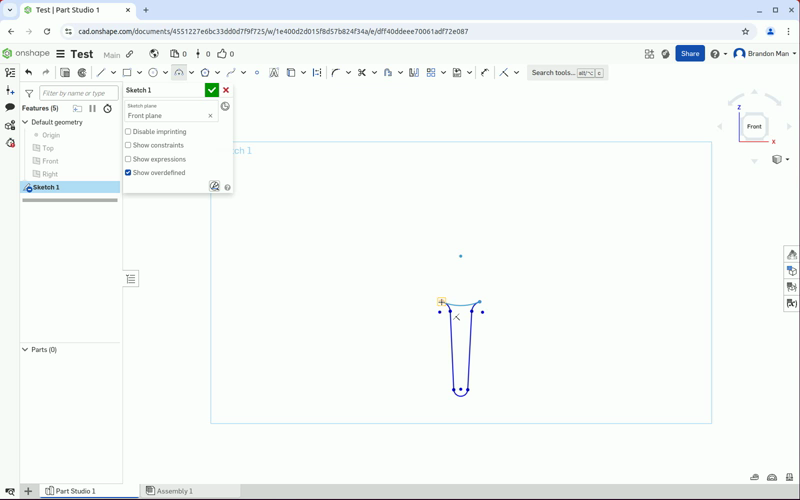
click(441, 301)
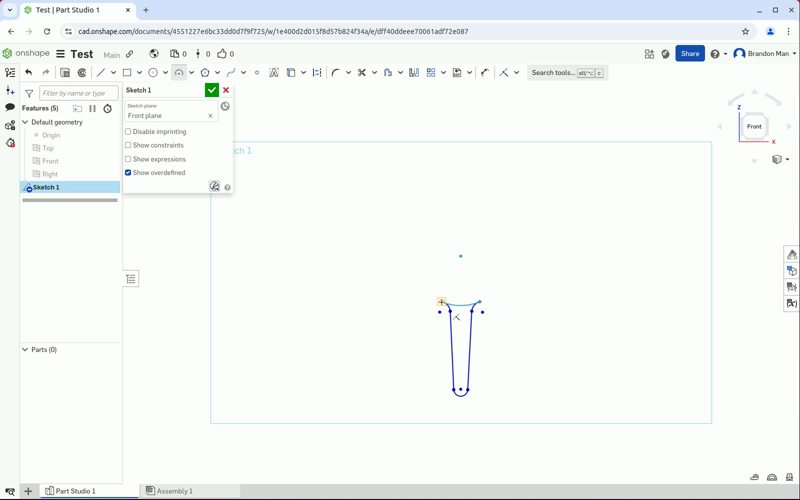
key_down(shift)
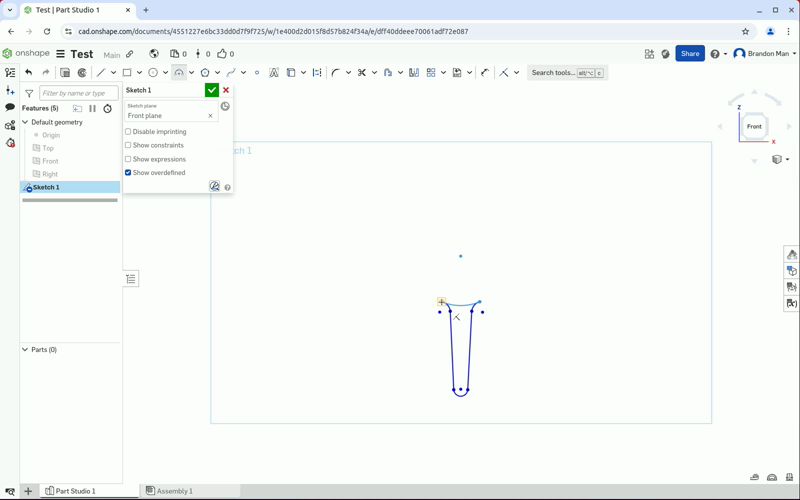
mouse_move(460, 255)
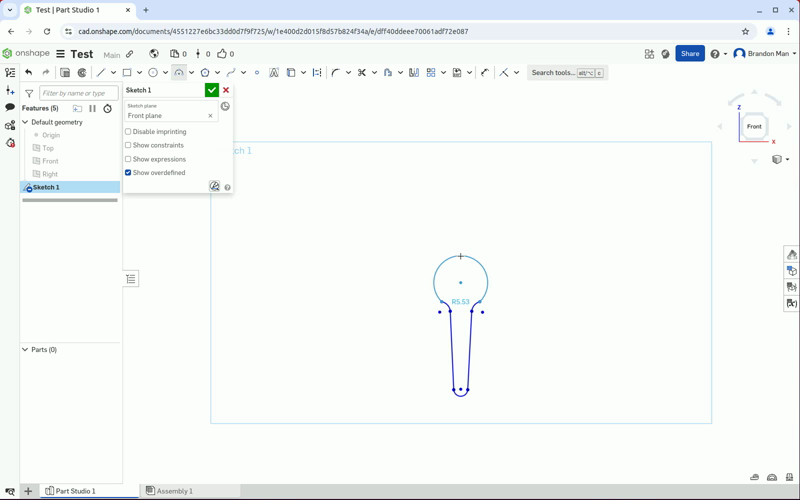
click(460, 255)
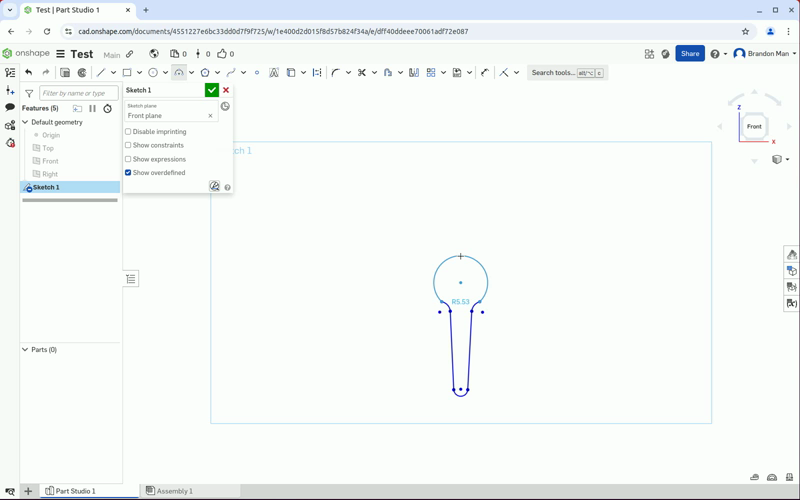
key_up(shift)
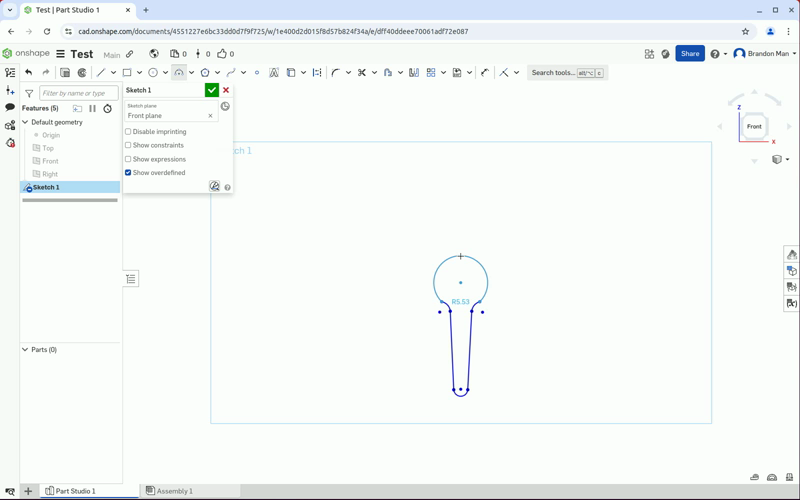
key(esc)
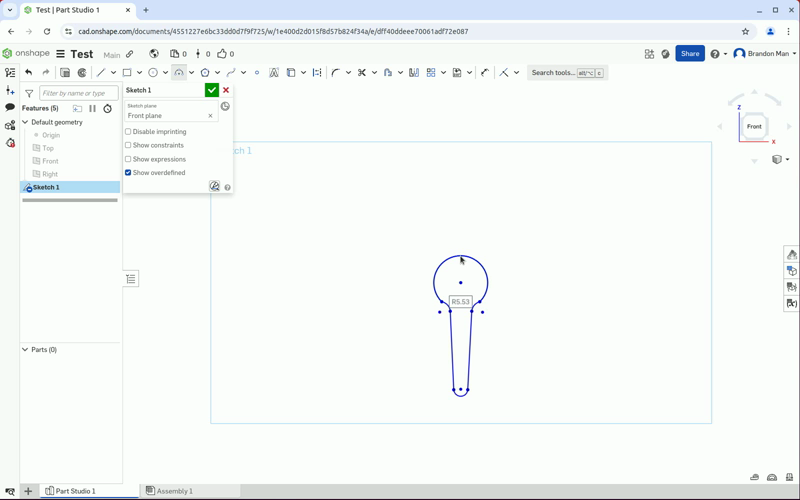
mouse_move(445, 284)
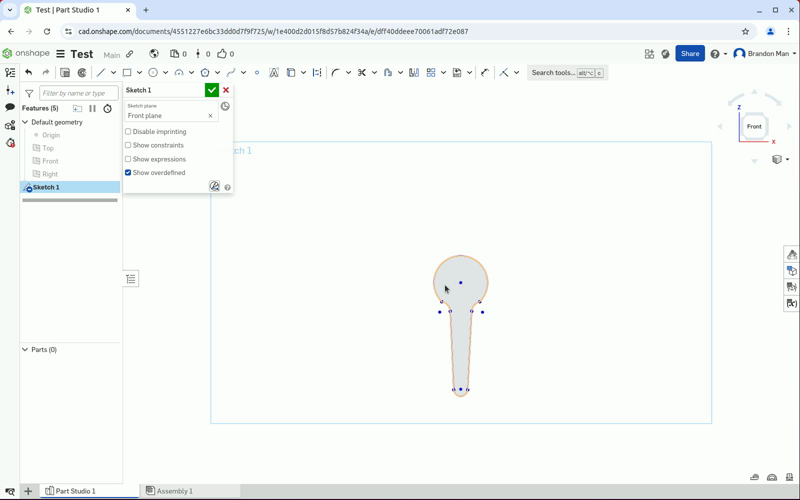
click(445, 284)
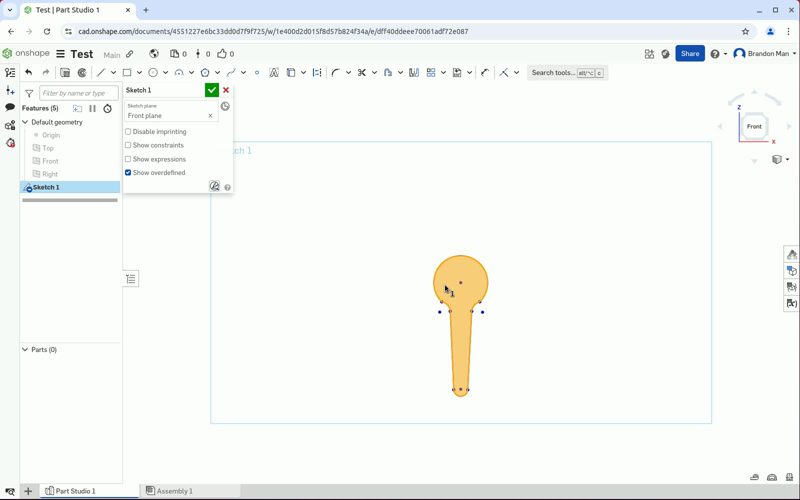
mouse_move(73, 352)
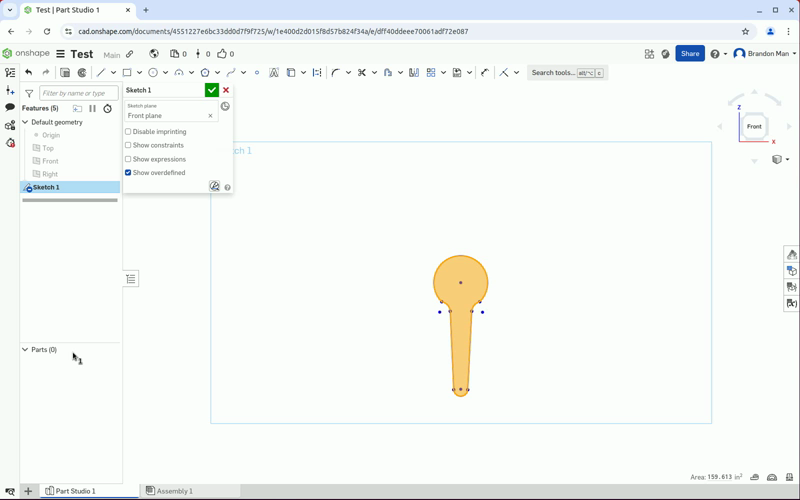
key(shift+y)
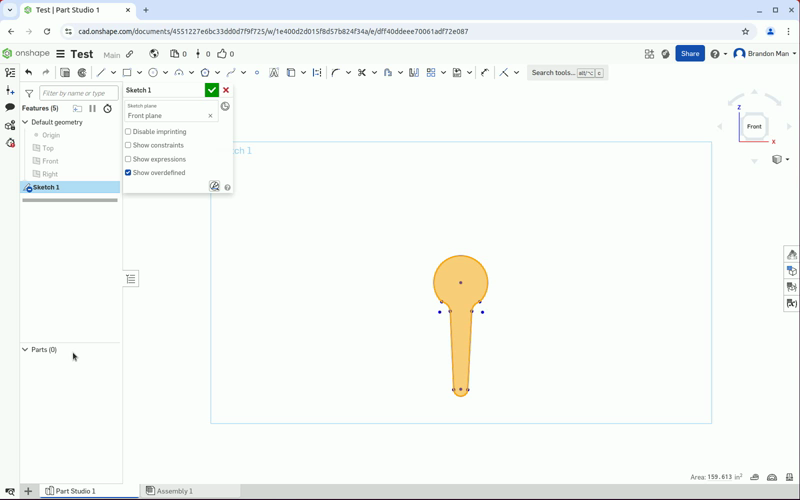
key(shift+e)
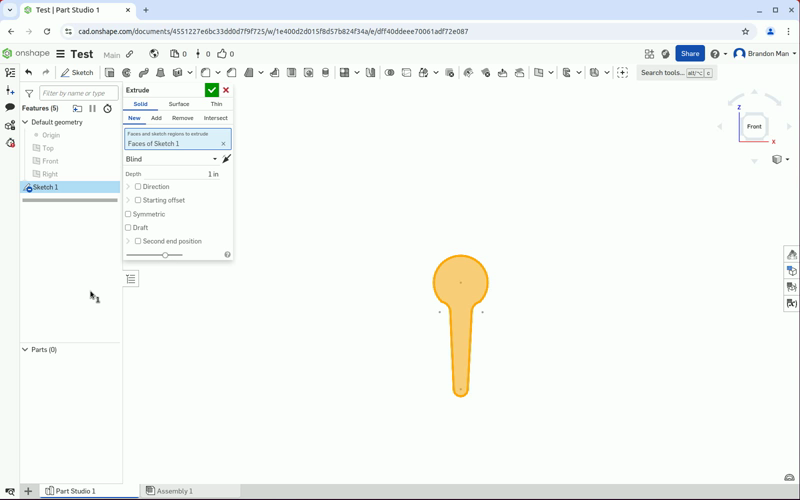
mouse_move(143, 106)
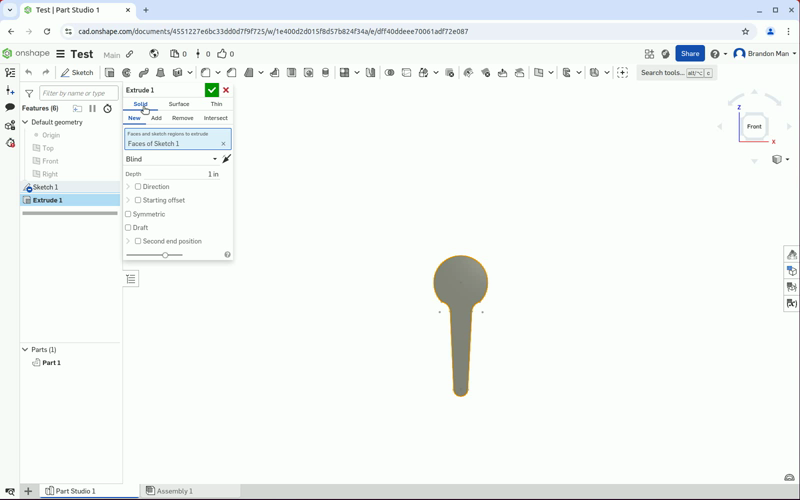
click(143, 106)
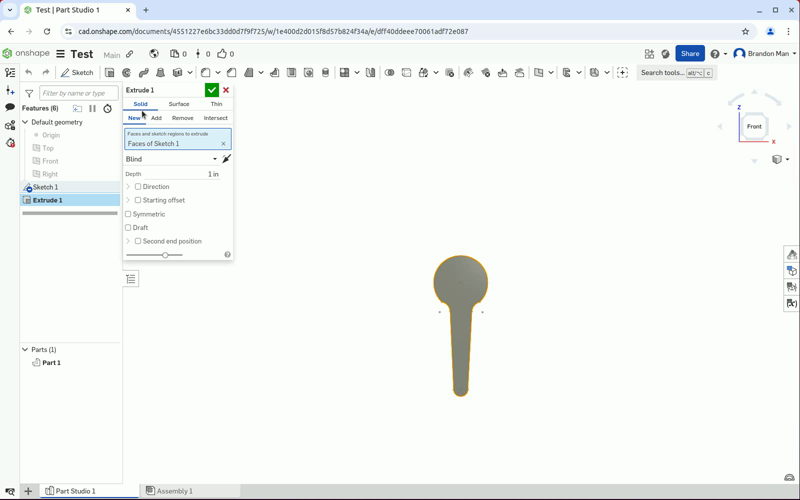
mouse_move(137, 120)
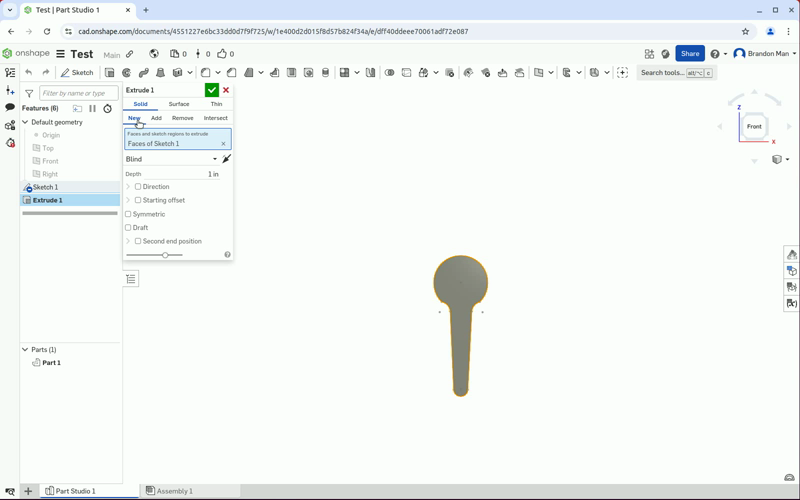
click(137, 120)
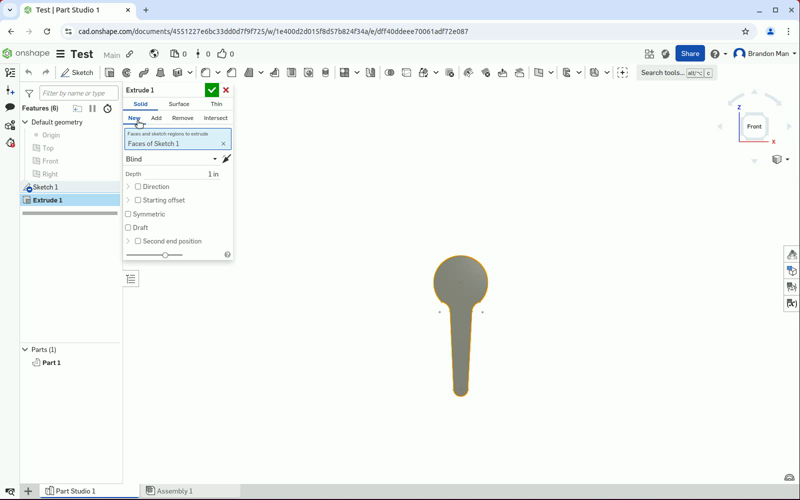
key(tab, 4)
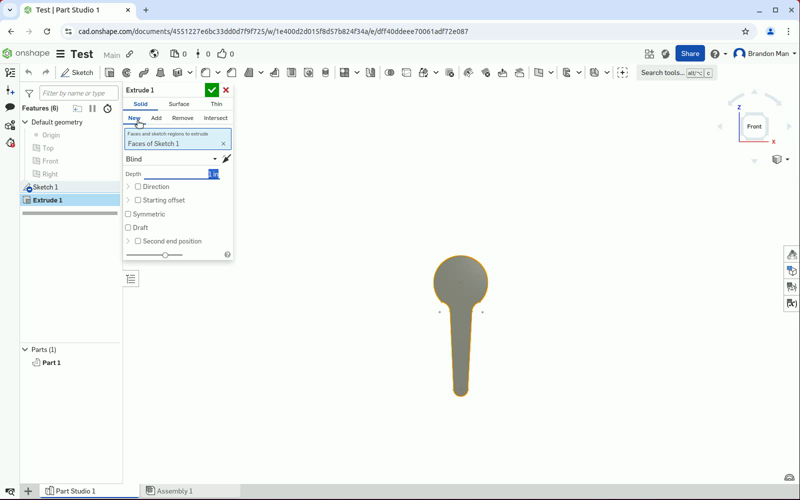
text(0.241)
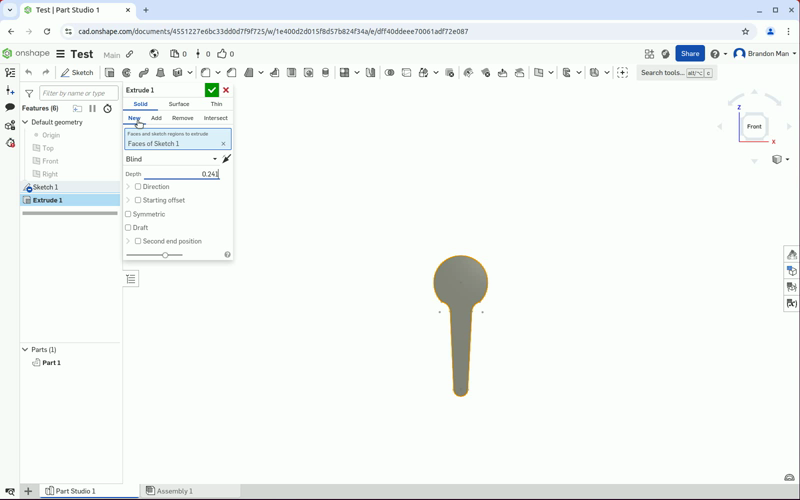
key(enter)
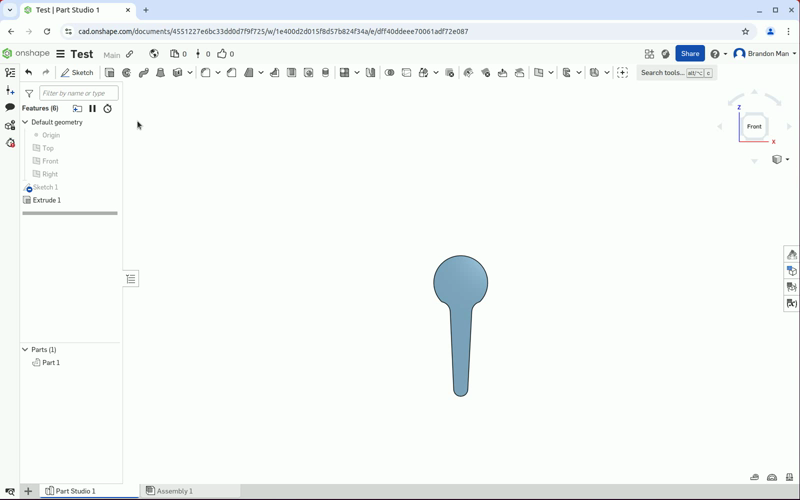
key(shift+h)
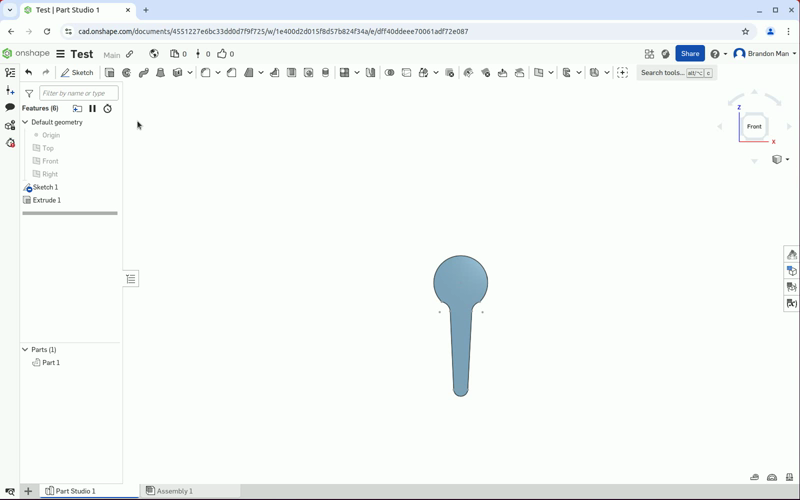
key(shift+h)
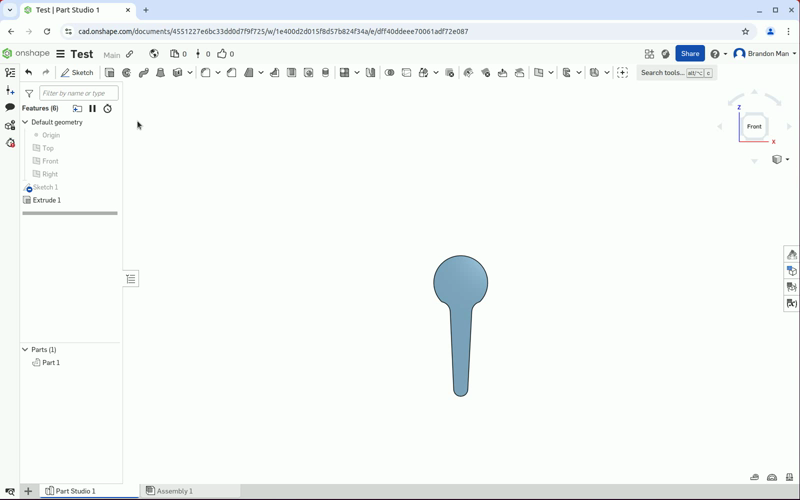
mouse_move(73, 189)
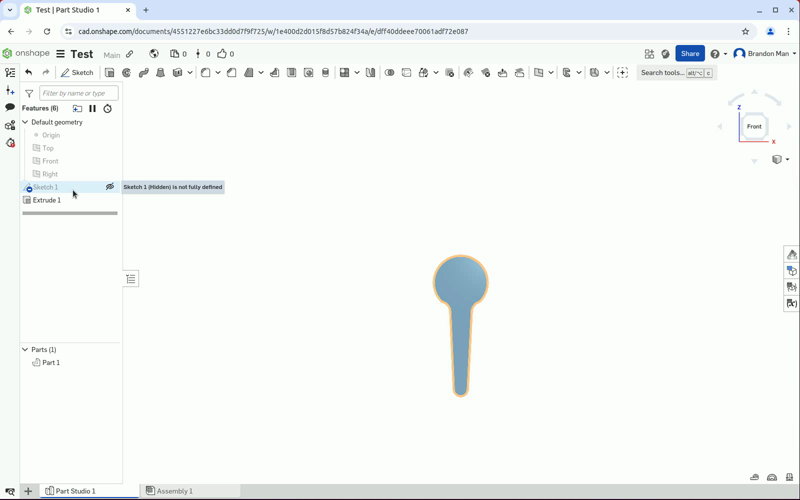
click(73, 189)
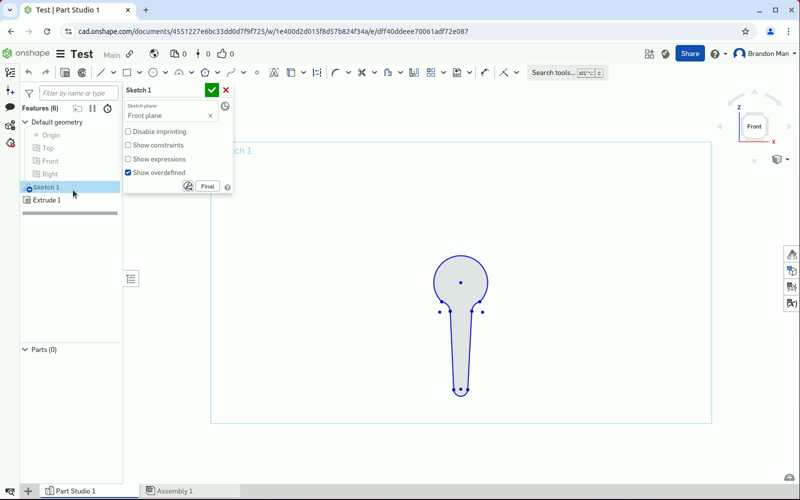
mouse_move(229, 92)
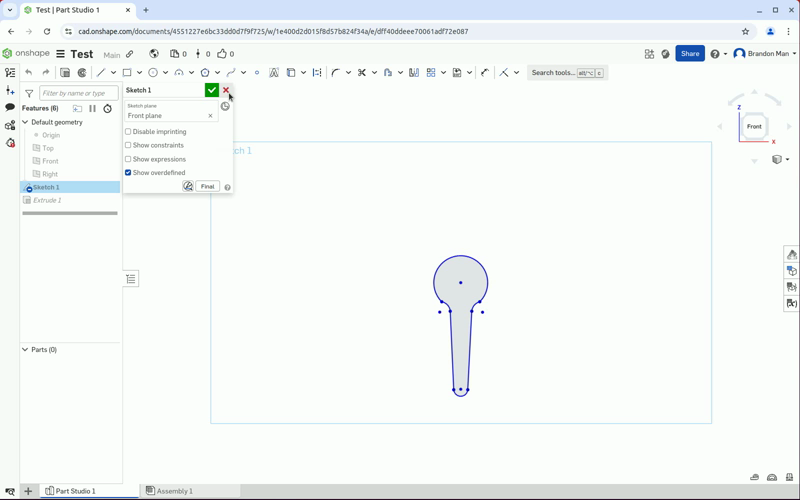
click(229, 92)
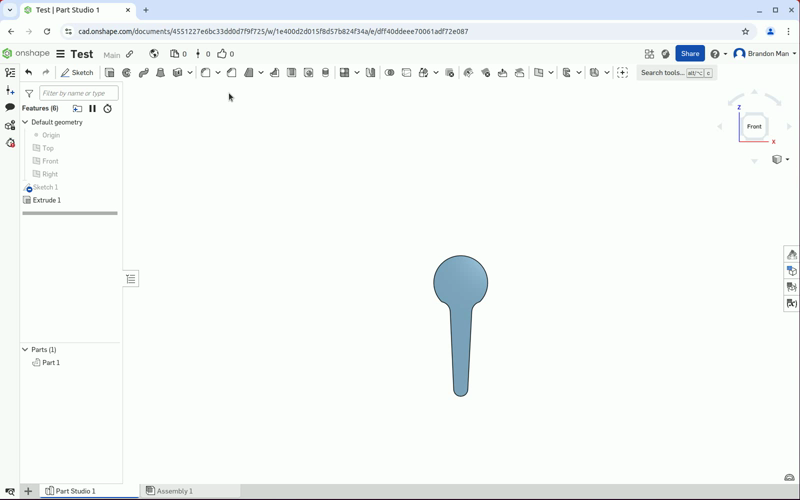
mouse_move(541, 75)
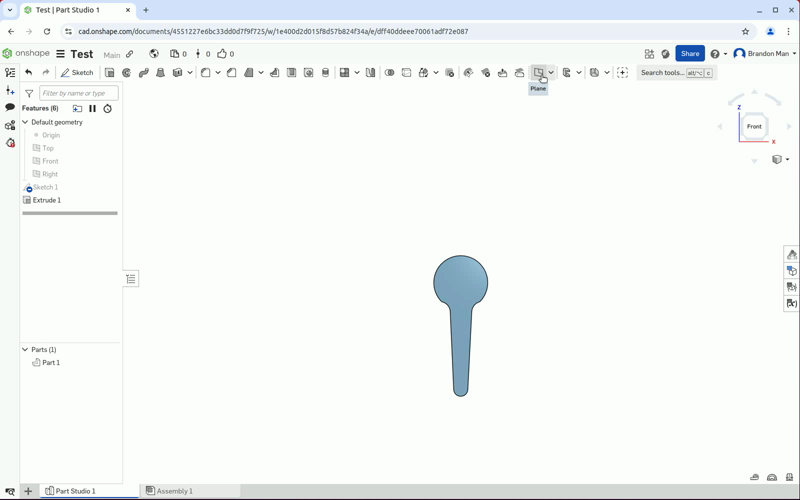
click(541, 75)
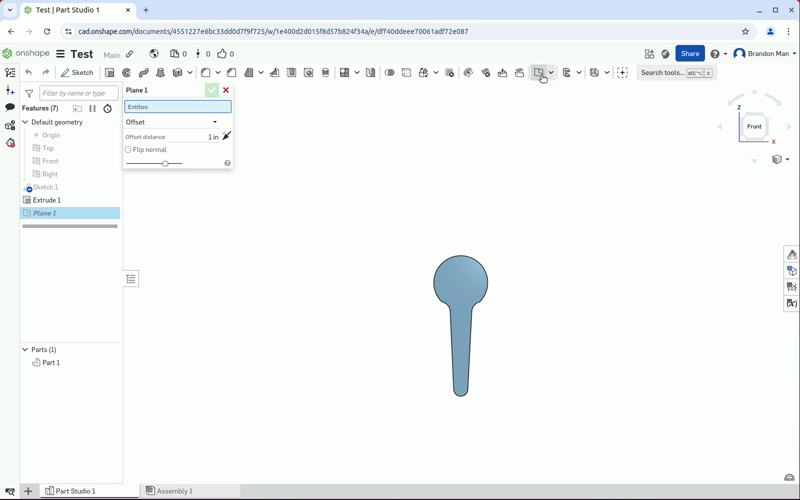
mouse_move(73, 163)
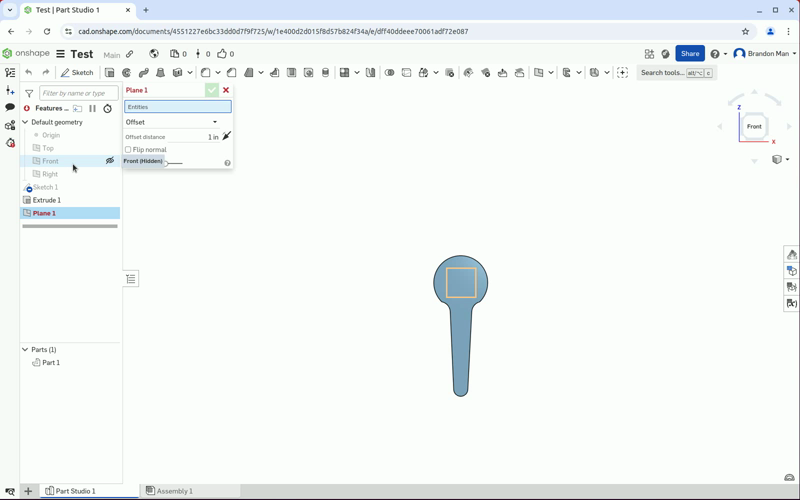
click(73, 163)
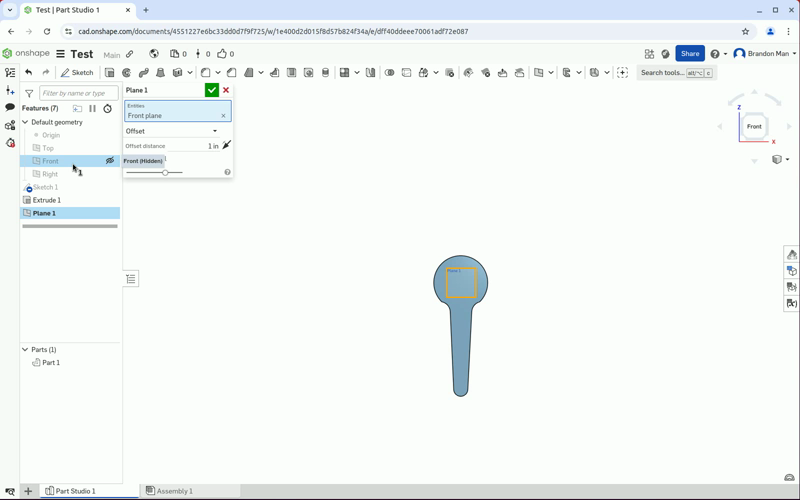
key(tab, 2)
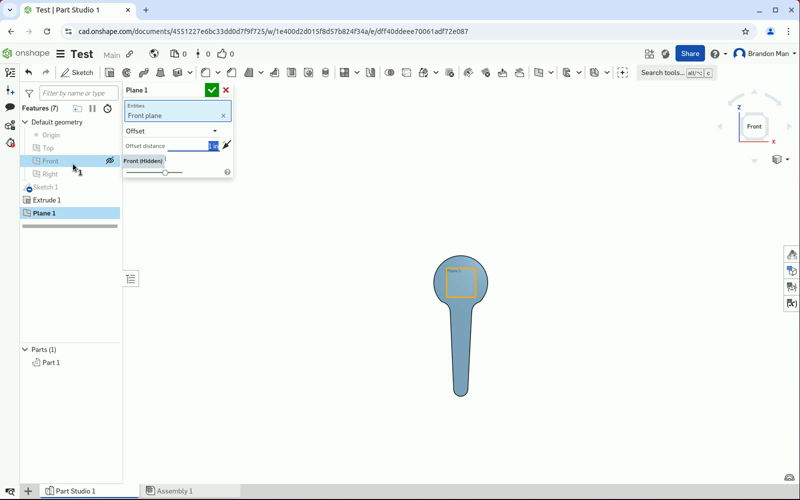
text(0.246)
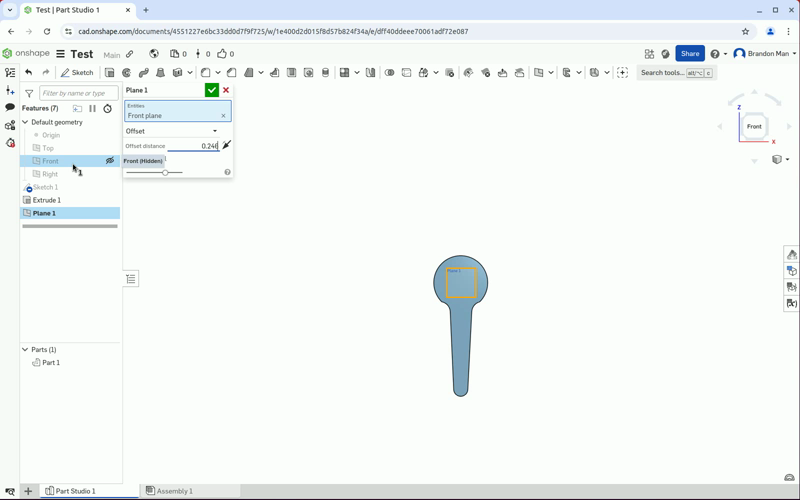
key(enter, 2)
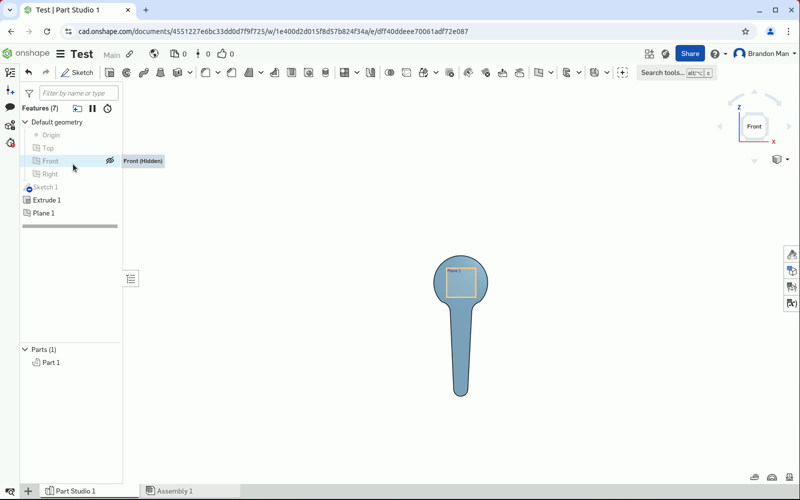
key(shift+s)
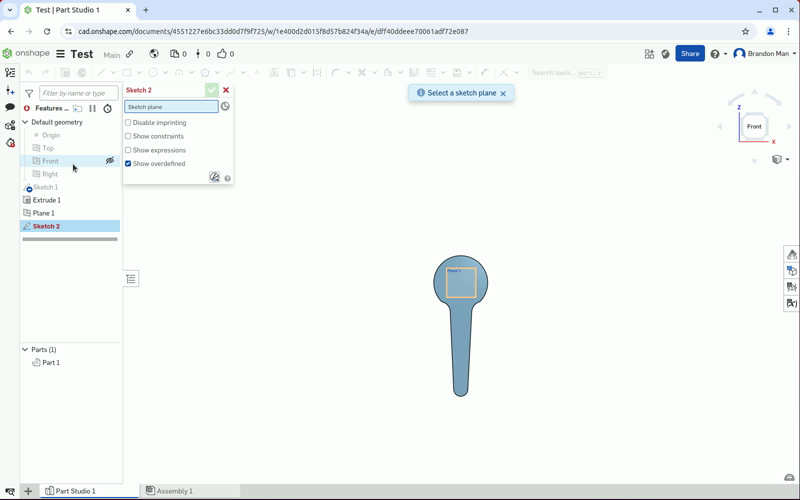
mouse_move(73, 215)
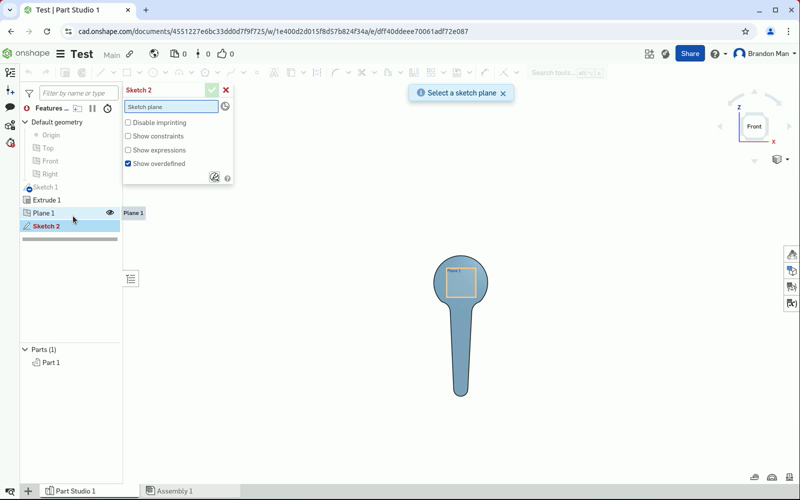
click(73, 215)
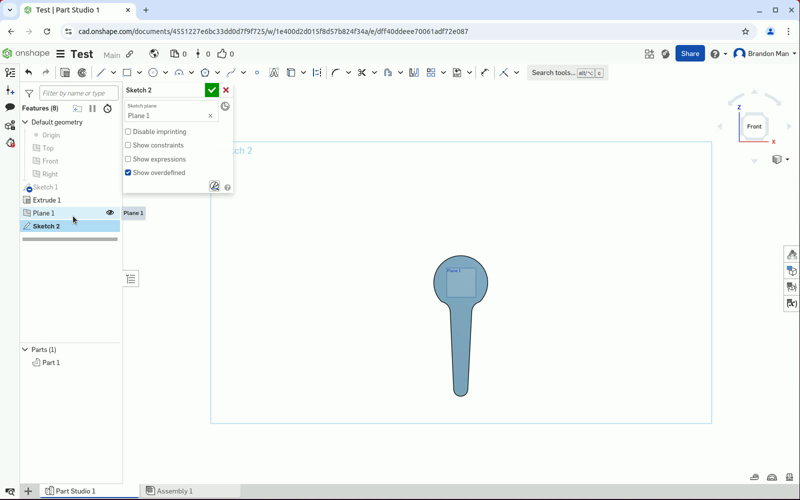
mouse_move(73, 352)
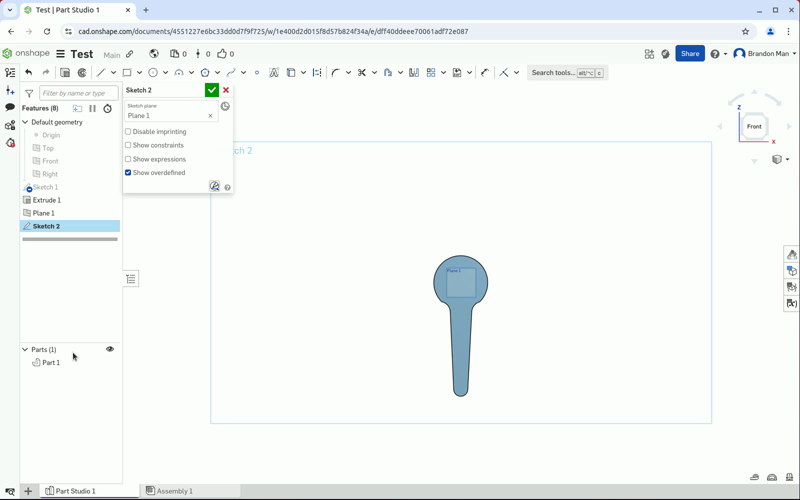
key(y)
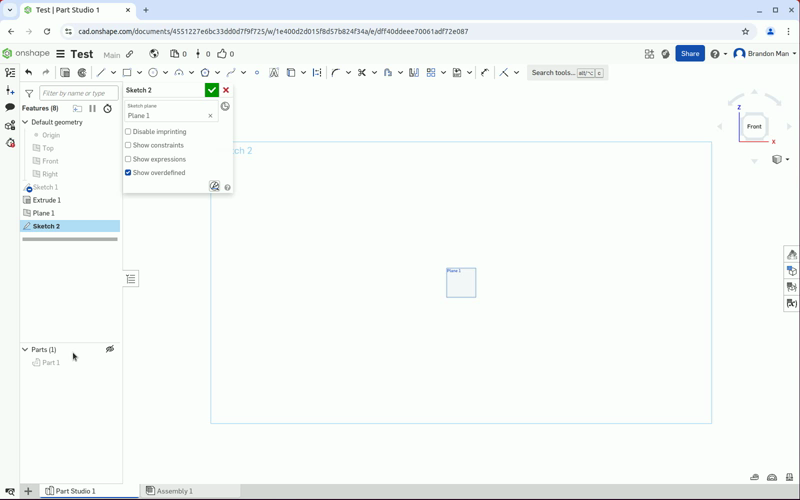
key(l)
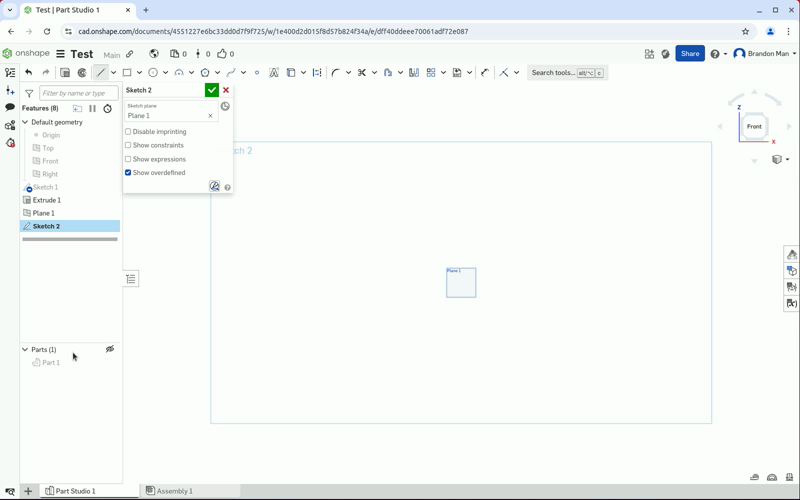
key_down(shift)
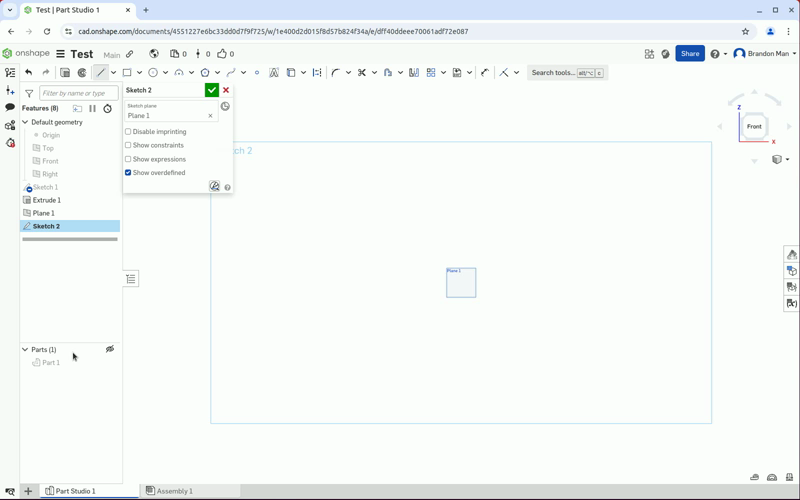
mouse_move(443, 292)
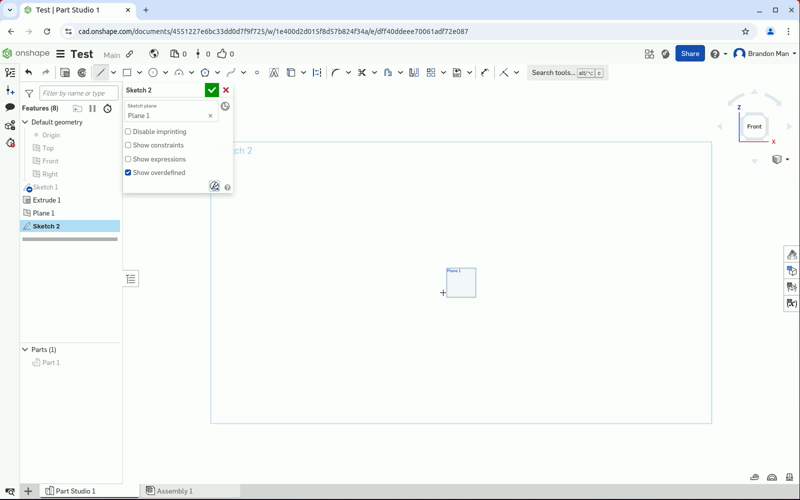
click(443, 292)
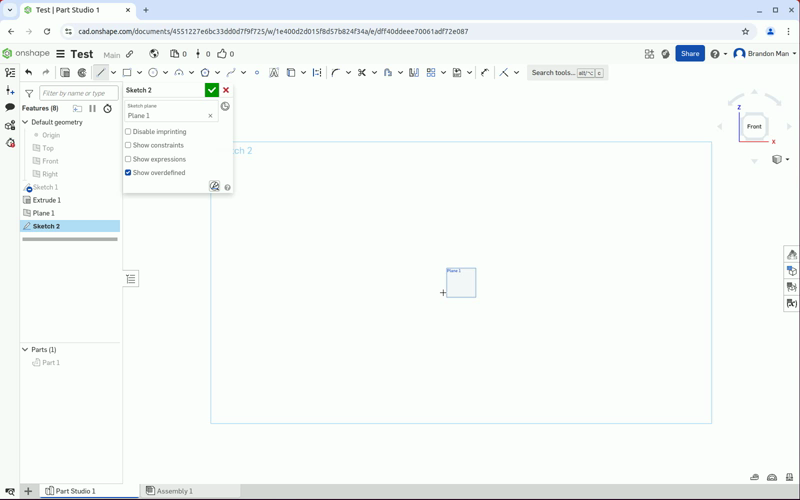
key_up(shift)
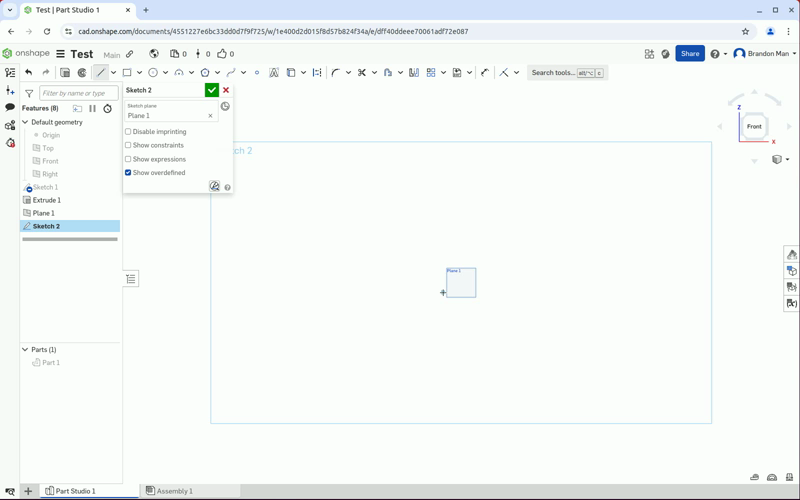
key_down(shift)
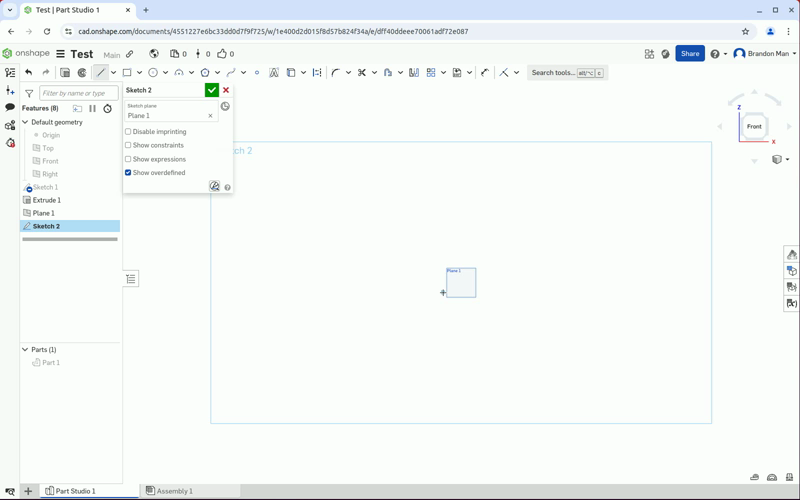
mouse_move(473, 292)
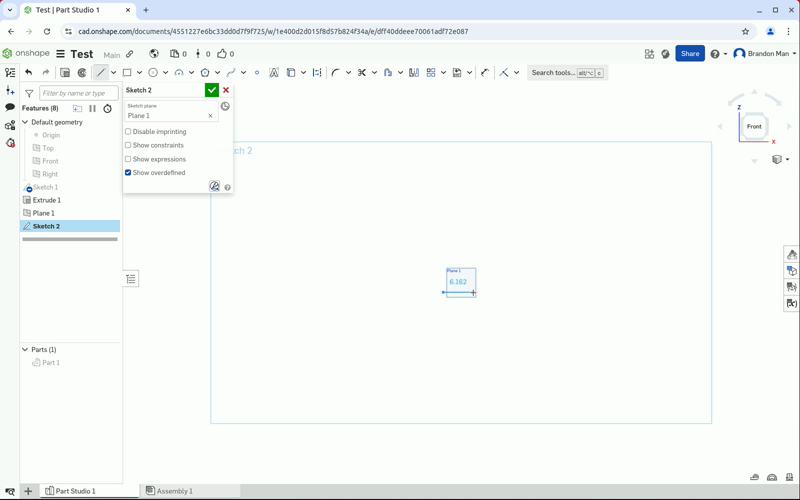
mouse_move(460, 302)
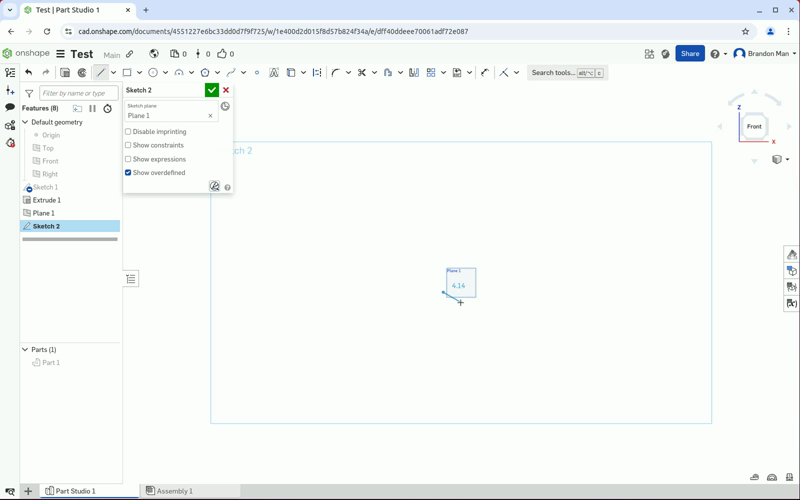
click(460, 302)
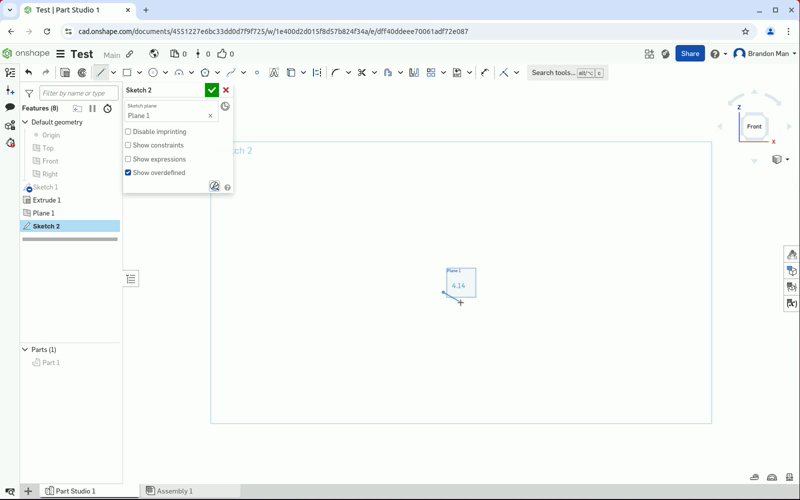
key_up(shift)
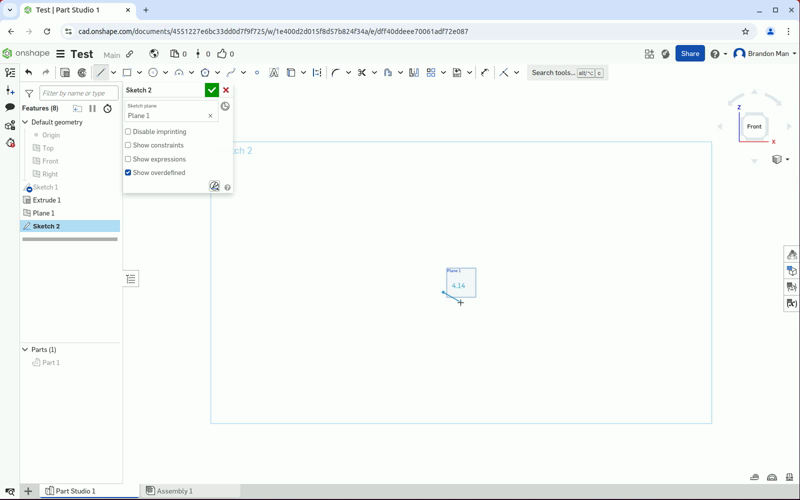
key_down(shift)
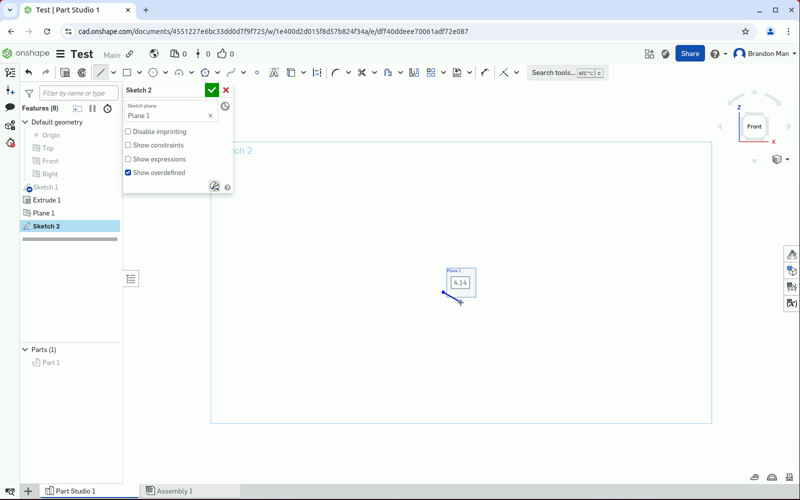
mouse_move(490, 302)
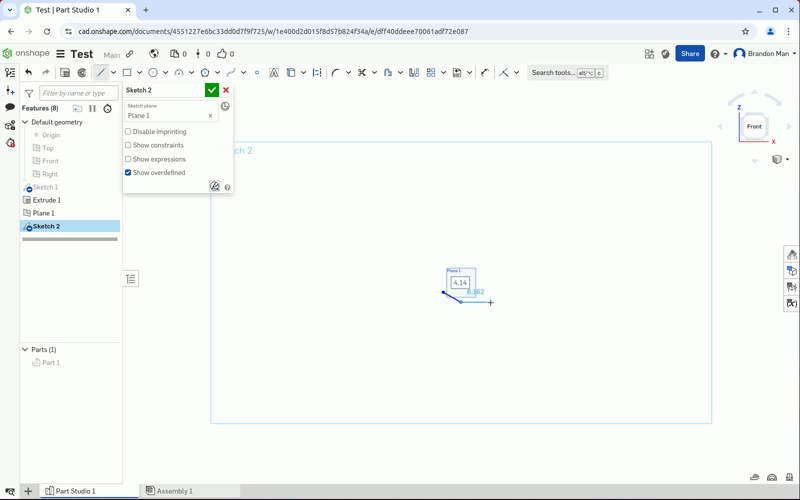
mouse_move(477, 292)
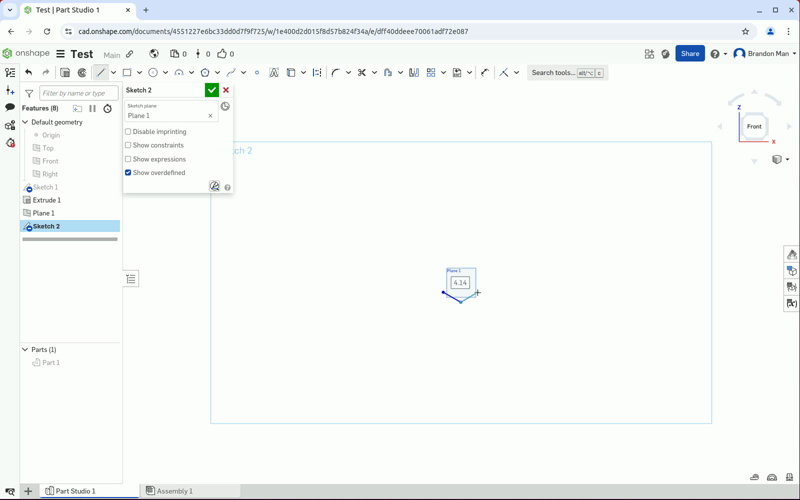
click(477, 292)
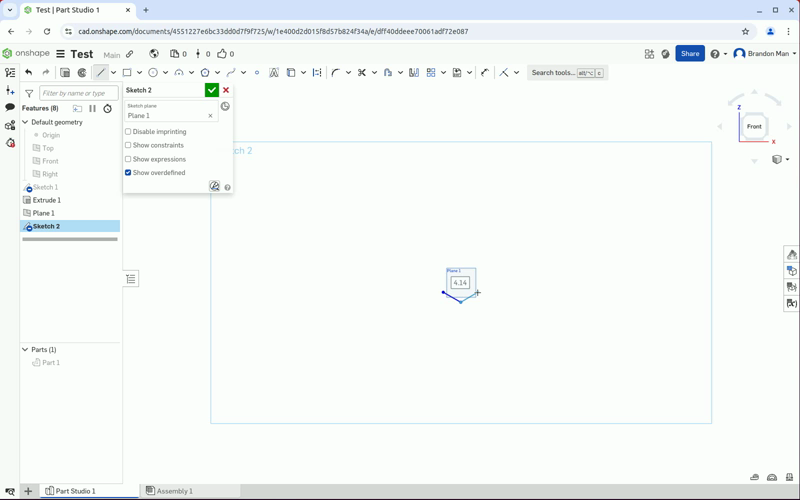
key_up(shift)
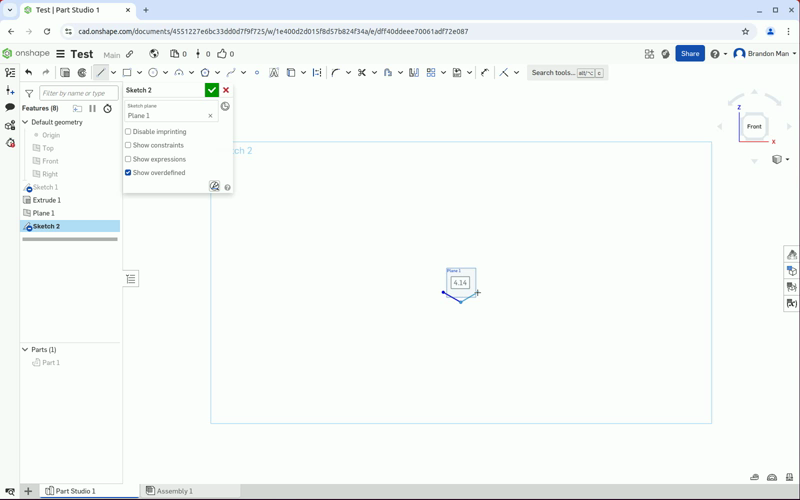
key_down(shift)
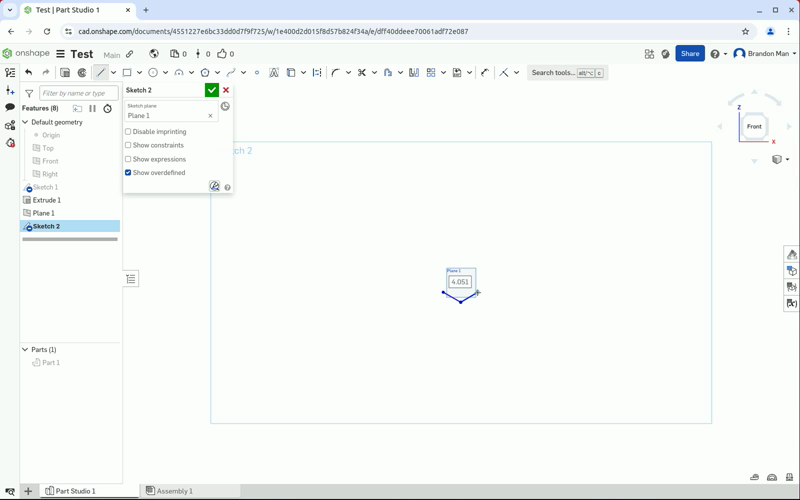
mouse_move(507, 292)
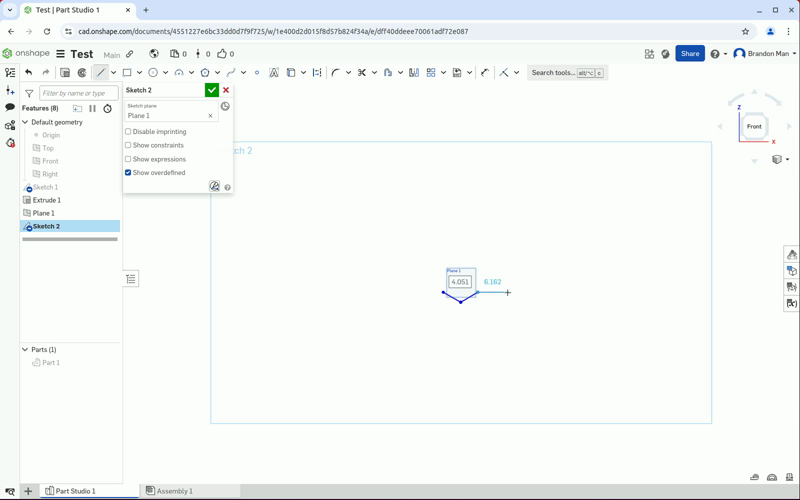
mouse_move(477, 272)
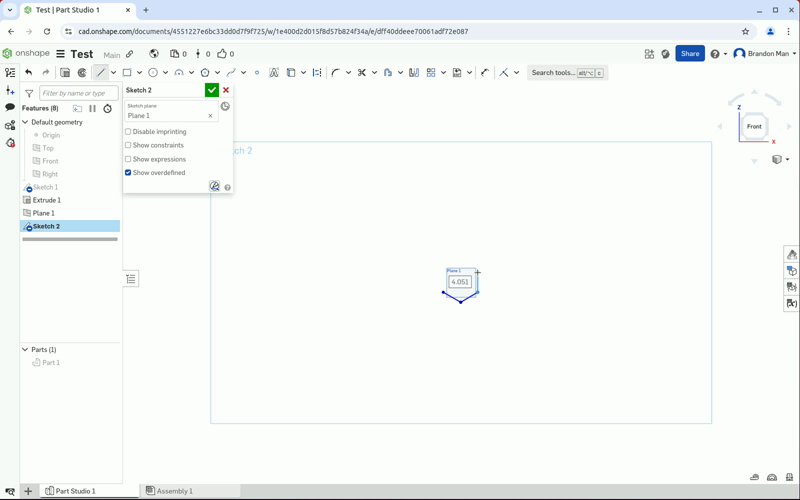
click(477, 272)
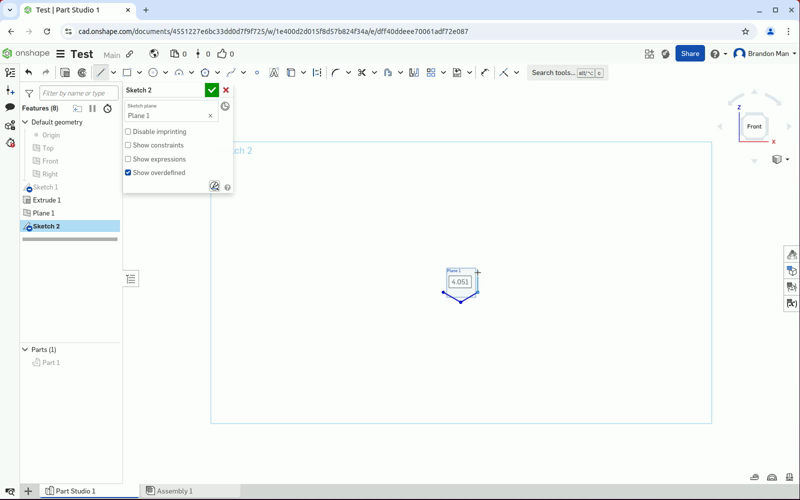
key_up(shift)
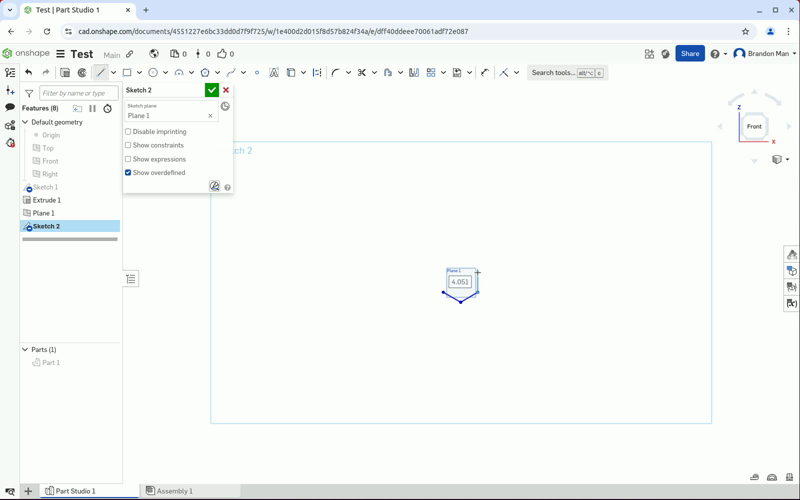
key_down(shift)
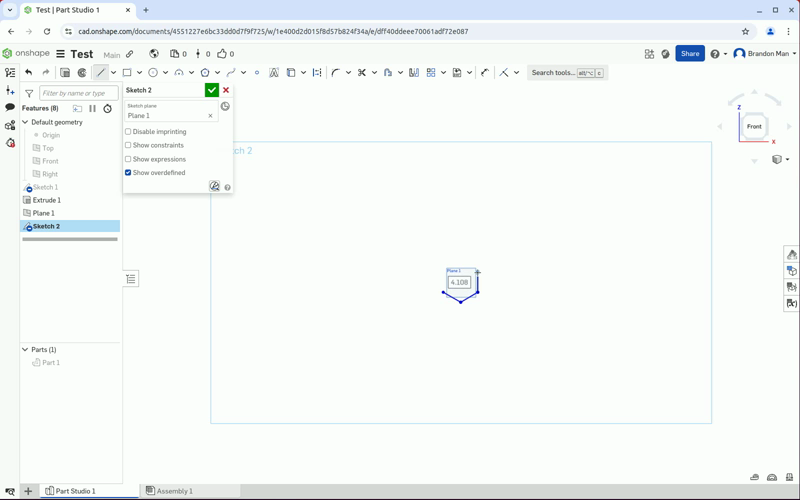
mouse_move(507, 272)
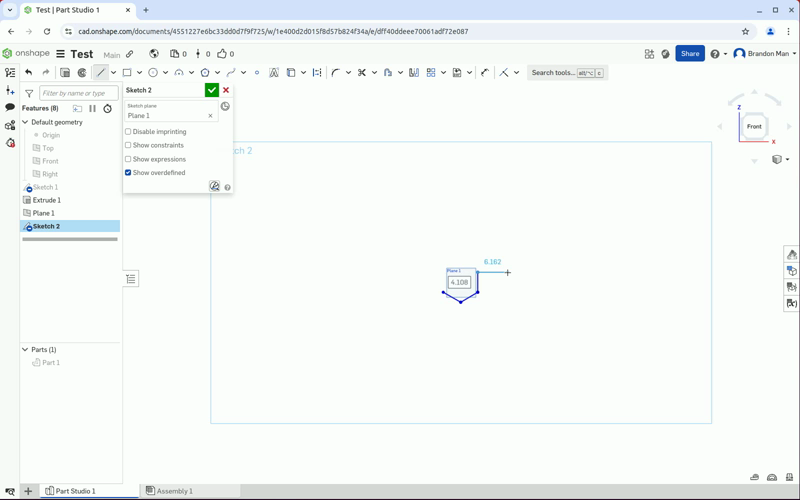
mouse_move(460, 262)
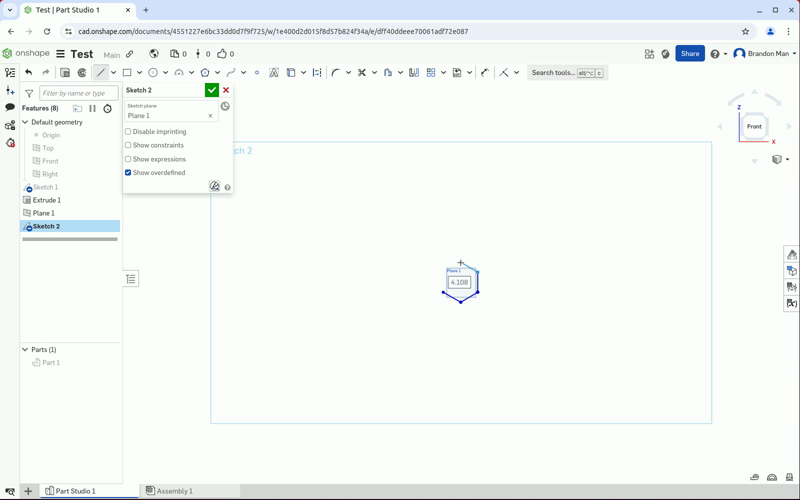
click(460, 262)
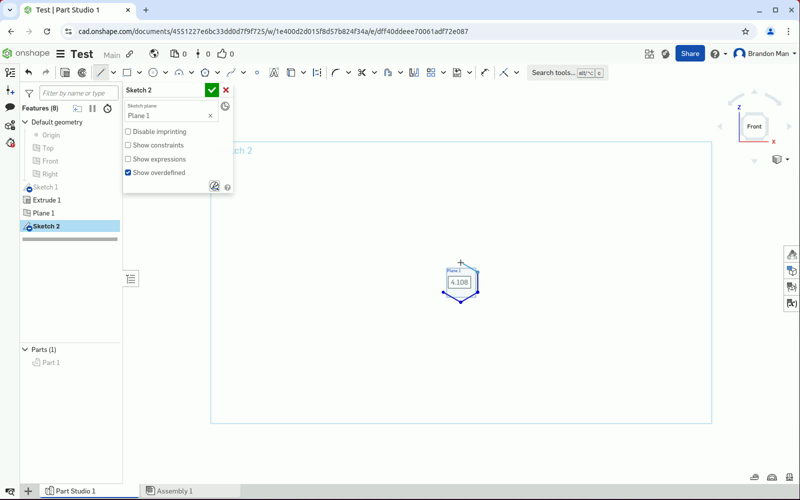
key_up(shift)
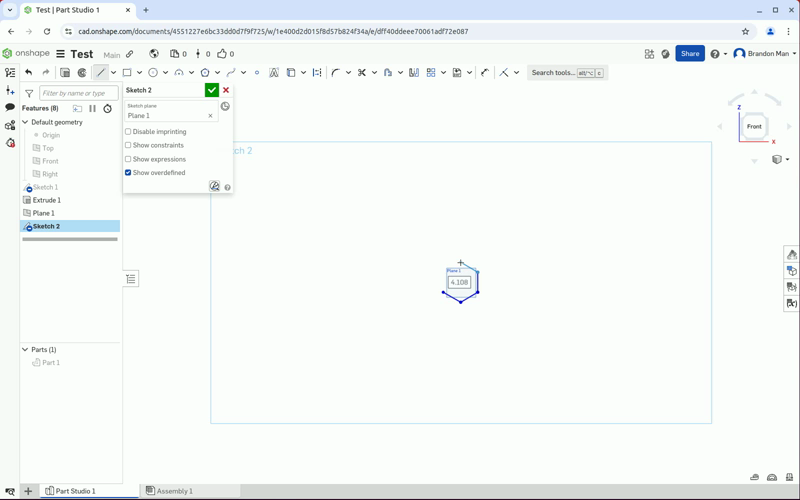
key_down(shift)
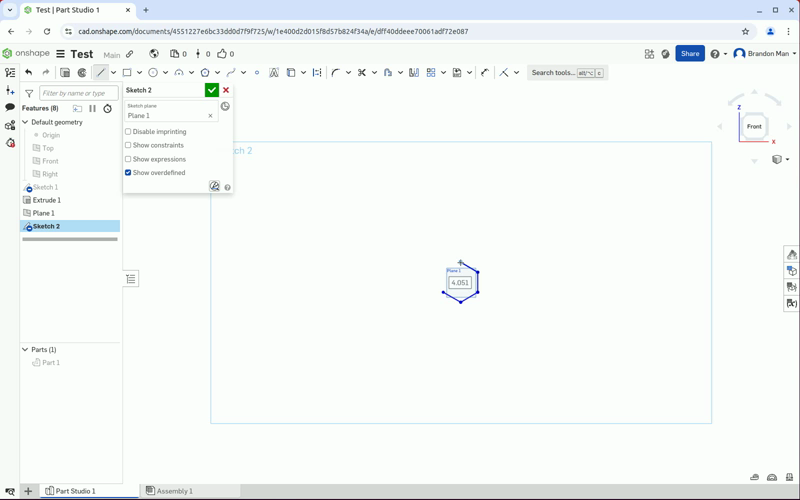
mouse_move(490, 262)
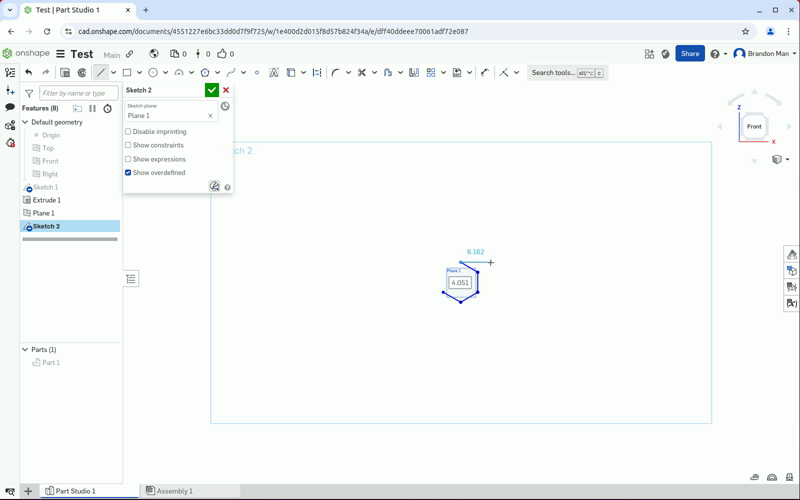
mouse_move(443, 272)
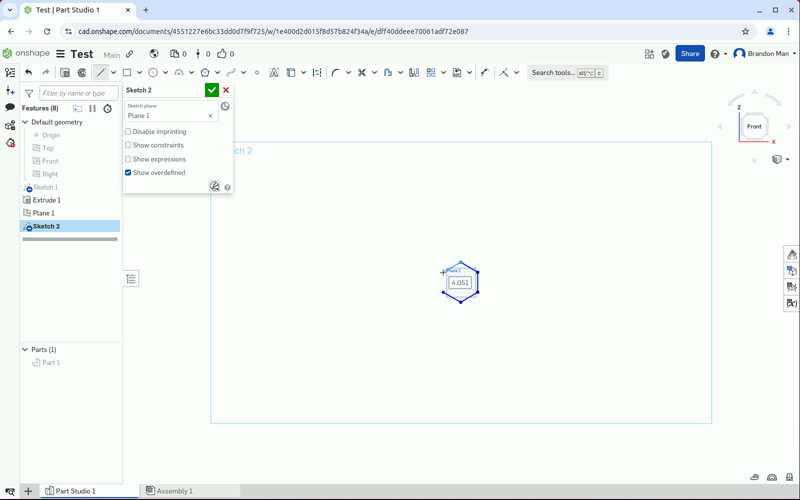
click(443, 272)
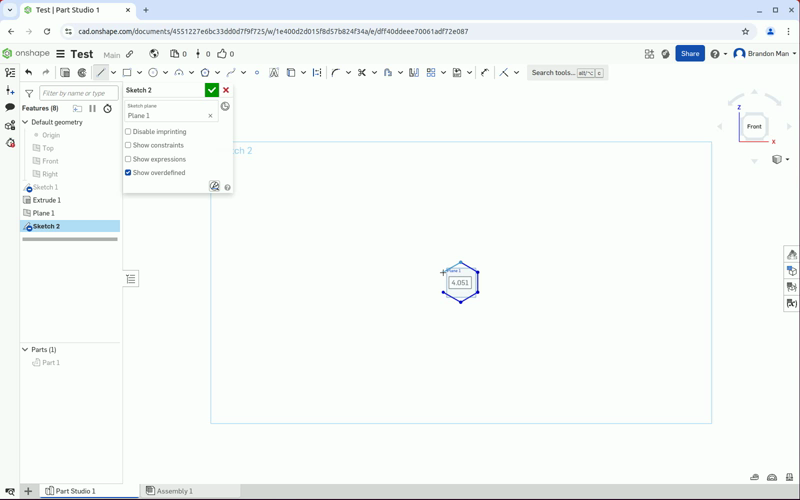
key_up(shift)
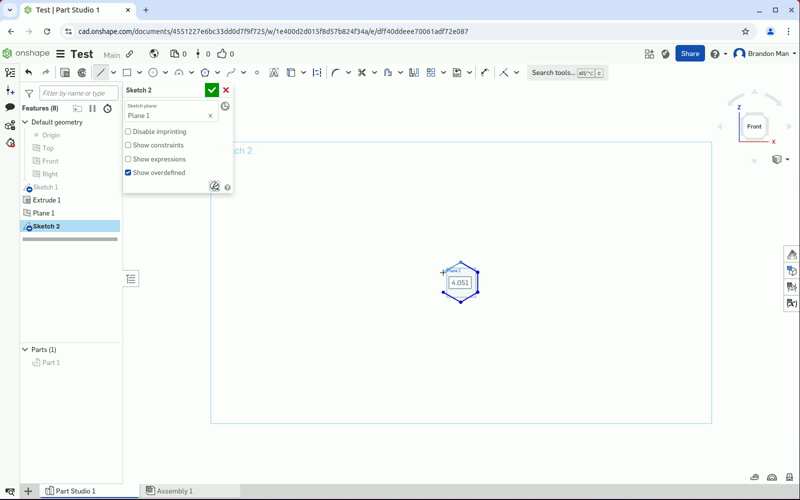
mouse_move(473, 272)
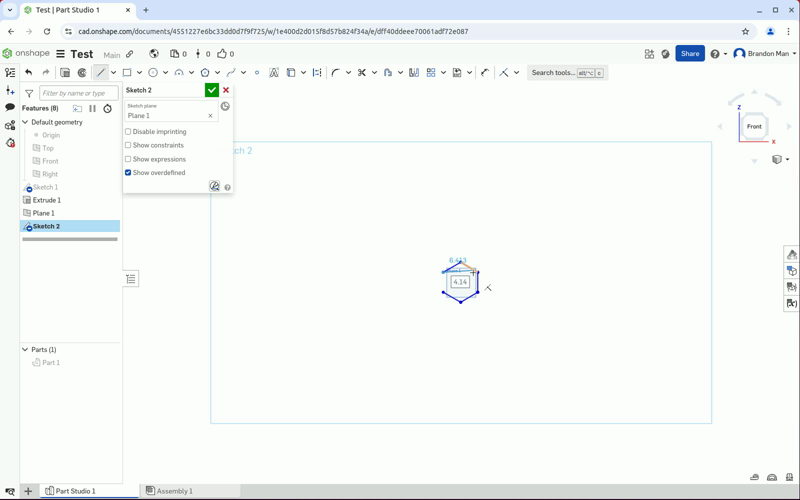
key_down(shift)
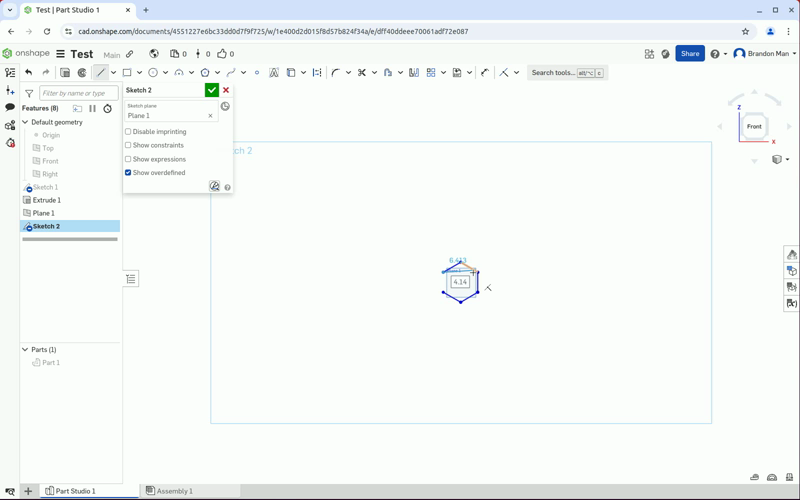
mouse_move(443, 292)
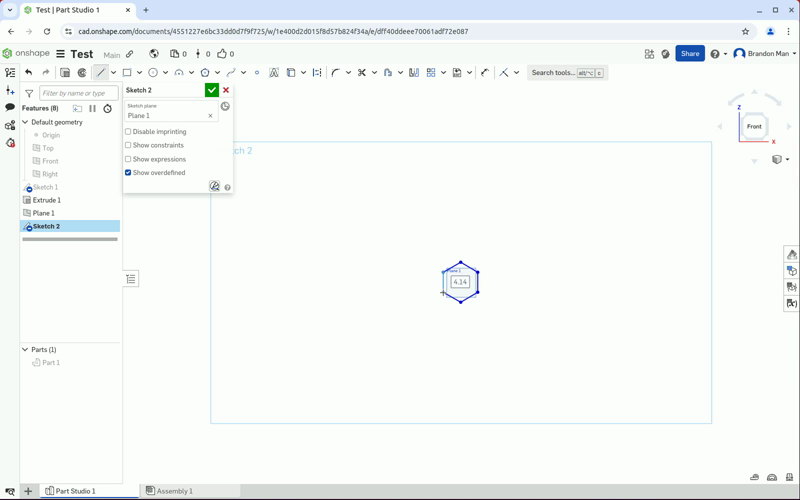
key_up(shift)
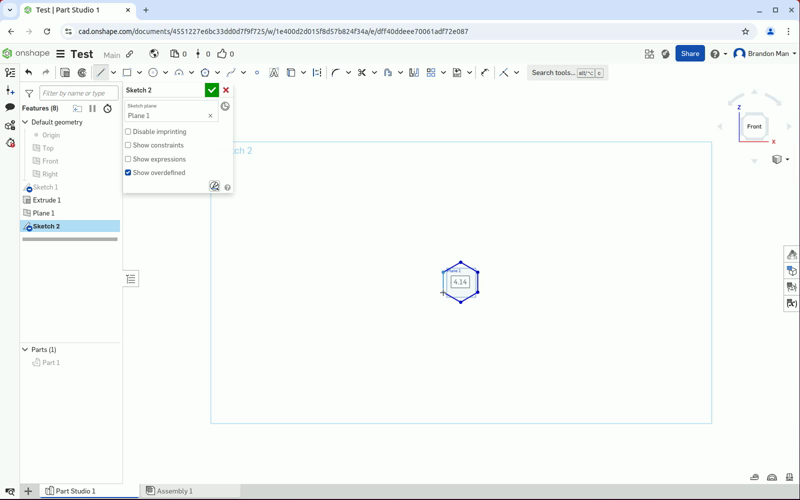
click(443, 292)
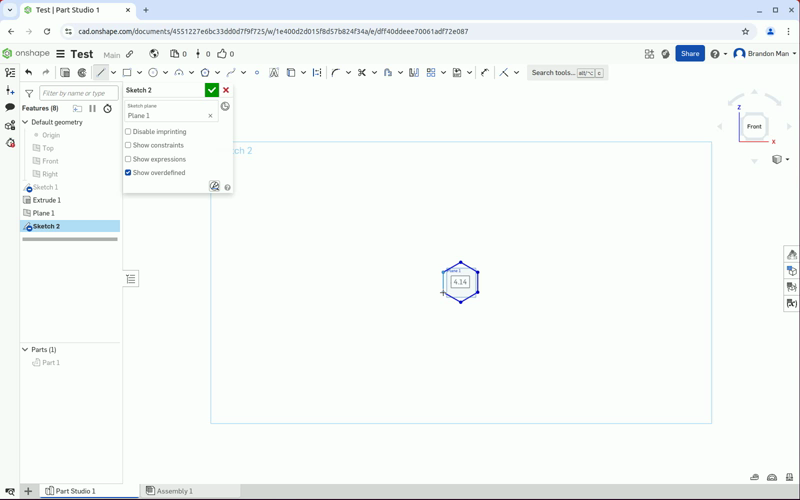
key(esc)
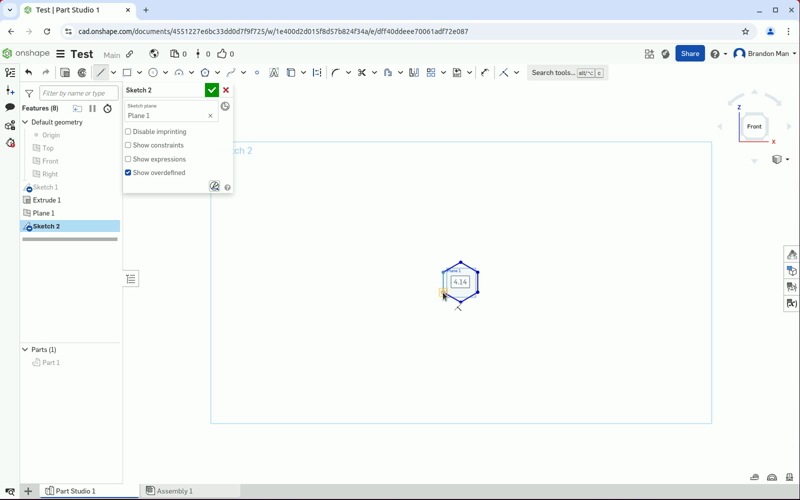
mouse_move(449, 276)
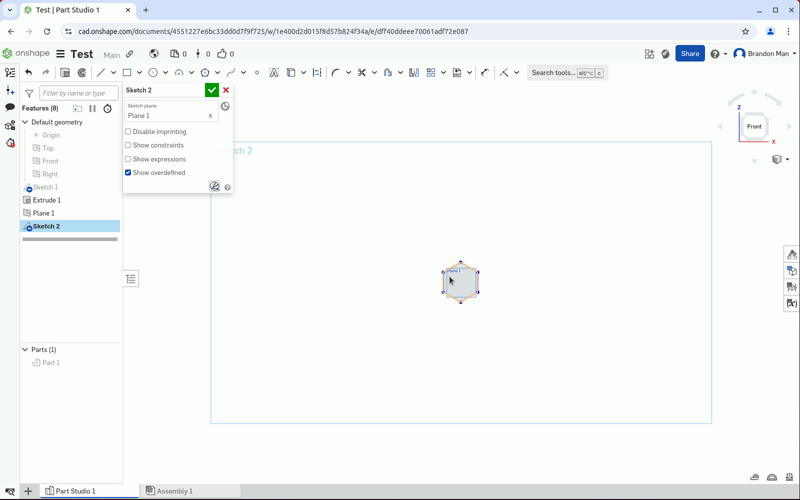
scroll(6)
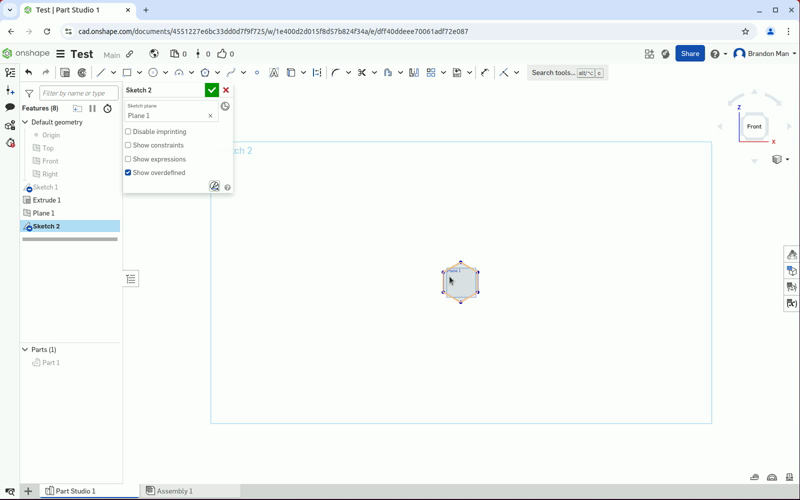
scroll(6)
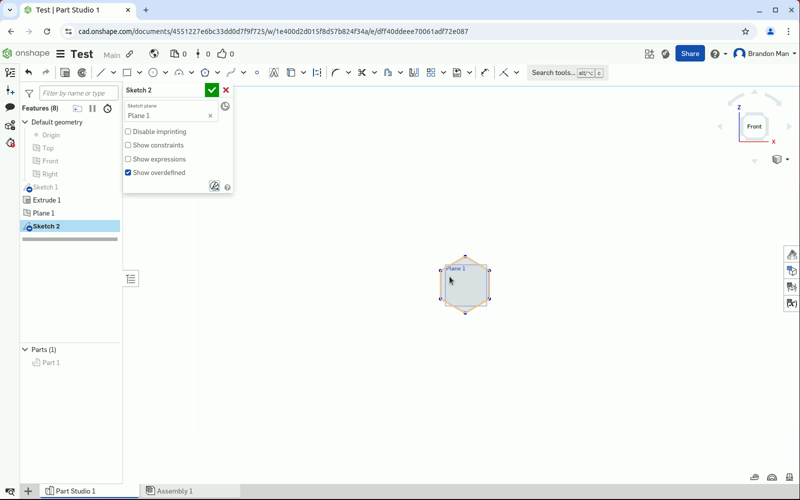
scroll(6)
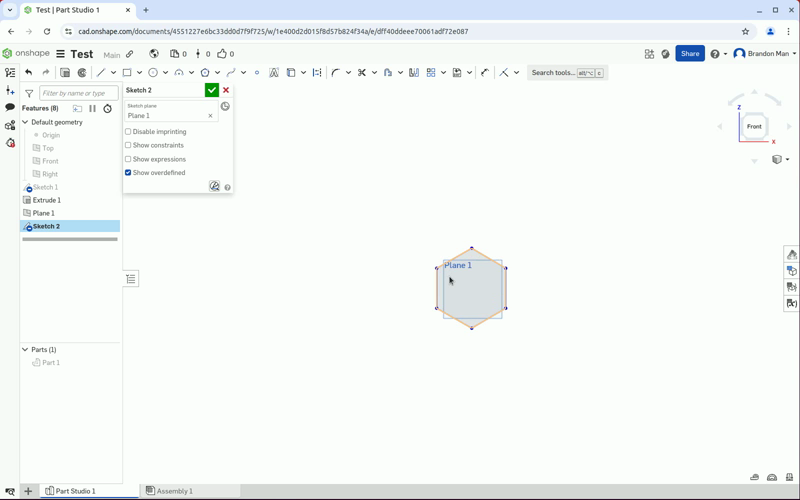
scroll(6)
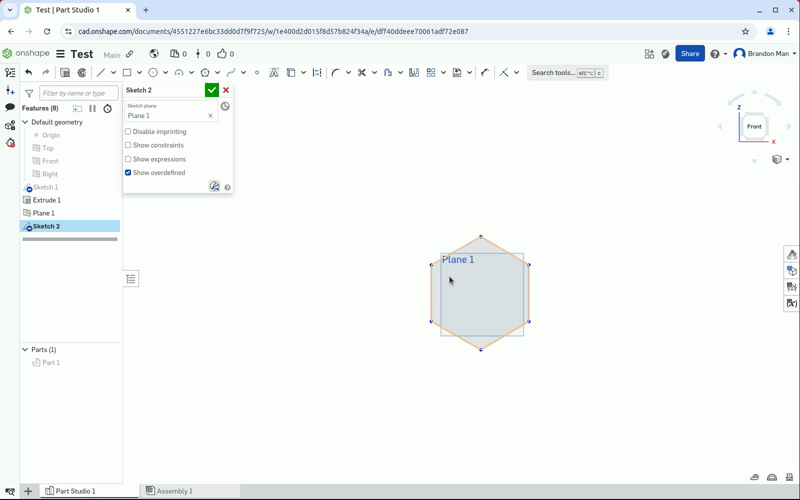
scroll(6)
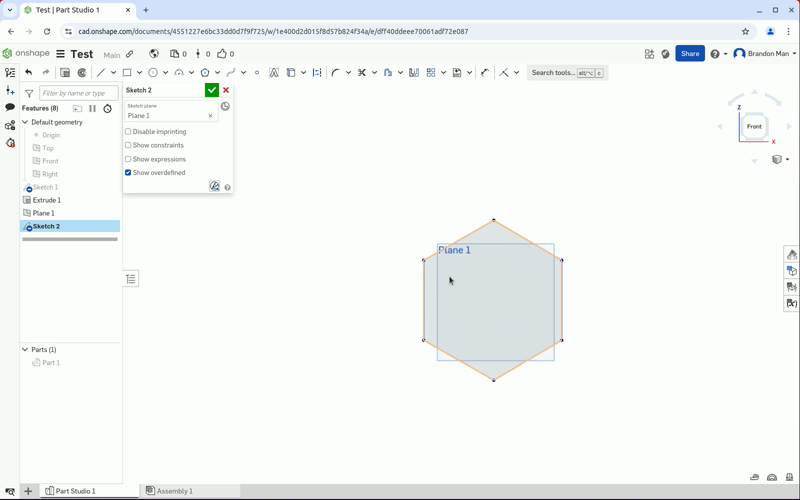
scroll(6)
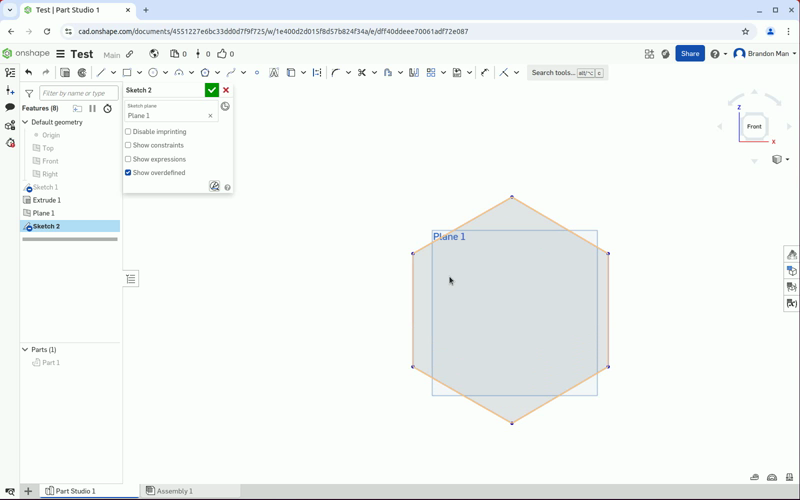
scroll(6)
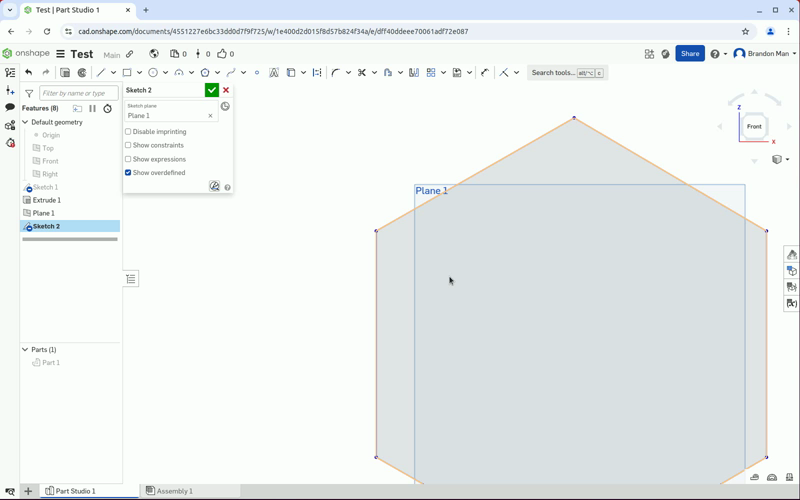
click(449, 276)
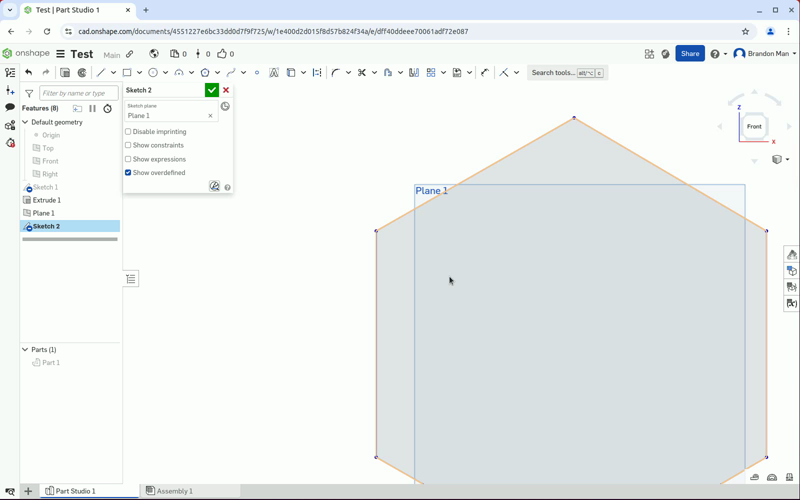
scroll(-6)
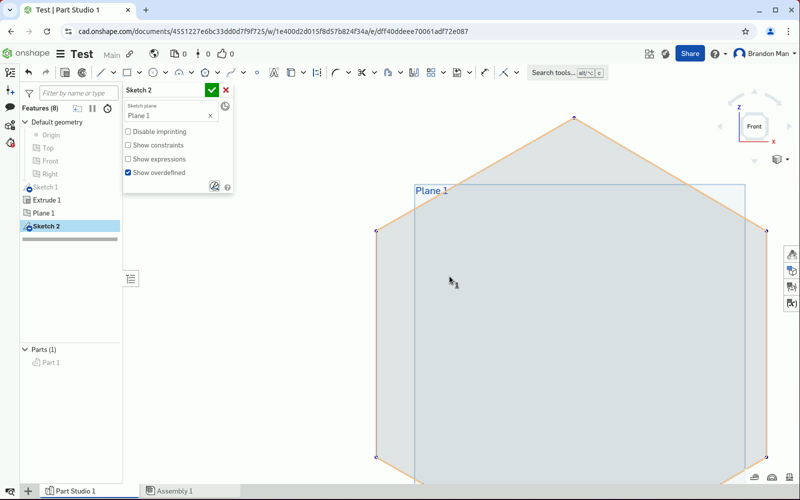
scroll(-6)
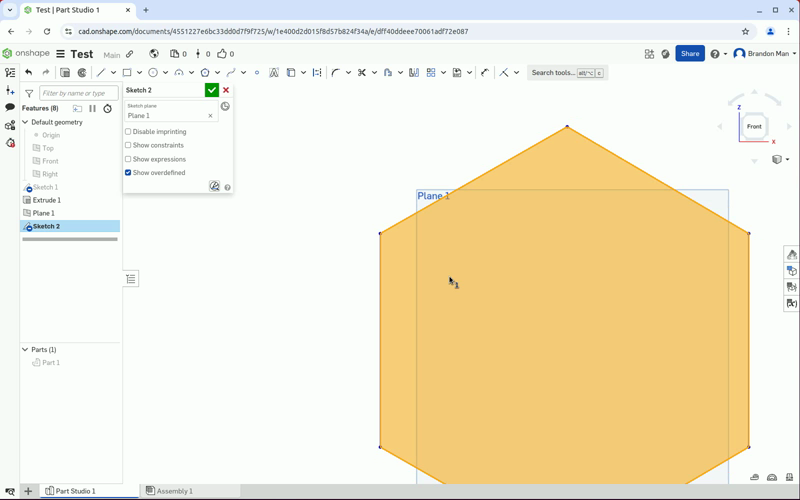
scroll(-6)
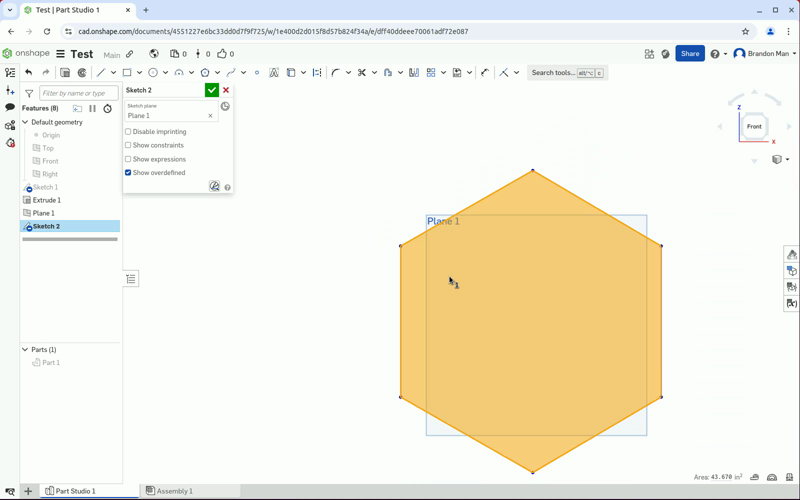
scroll(-6)
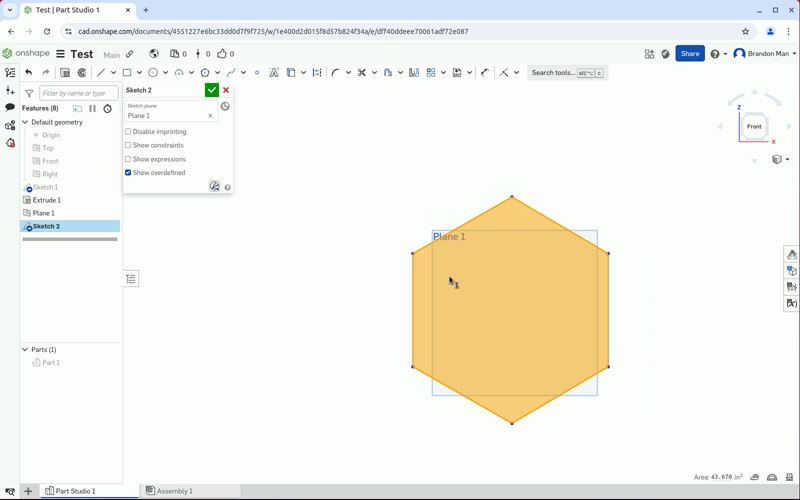
scroll(-6)
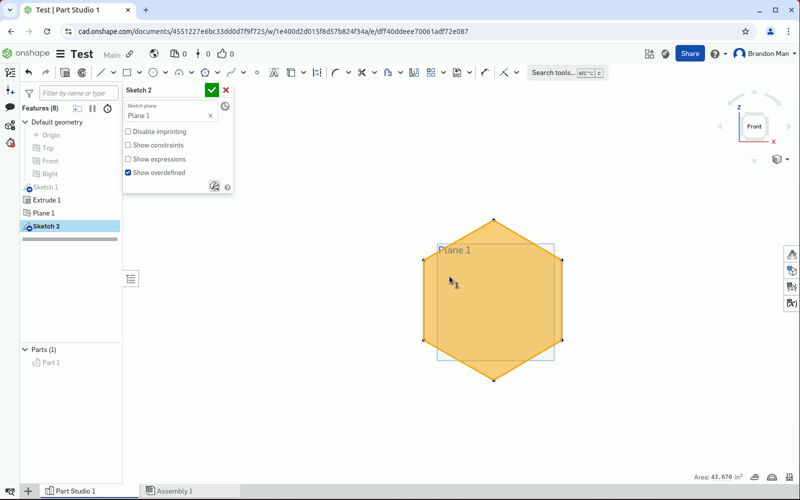
scroll(-6)
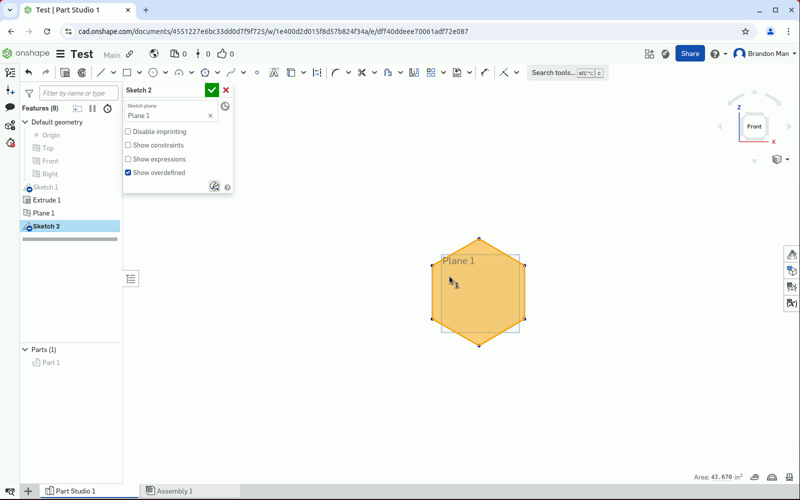
scroll(-6)
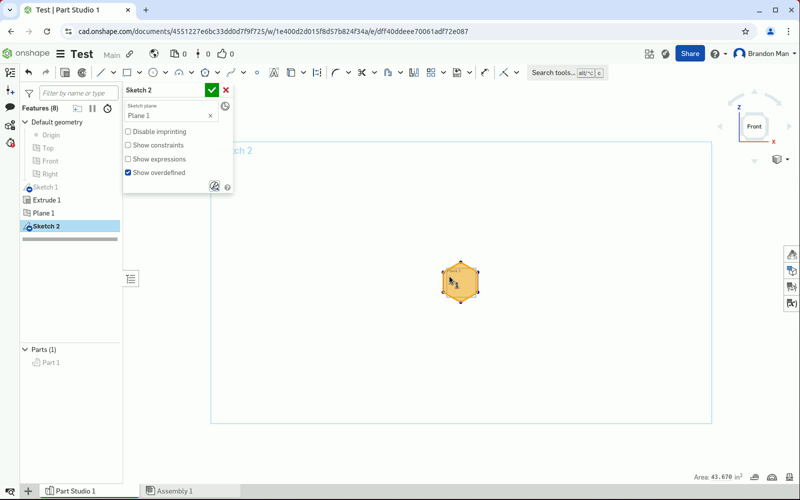
mouse_move(73, 352)
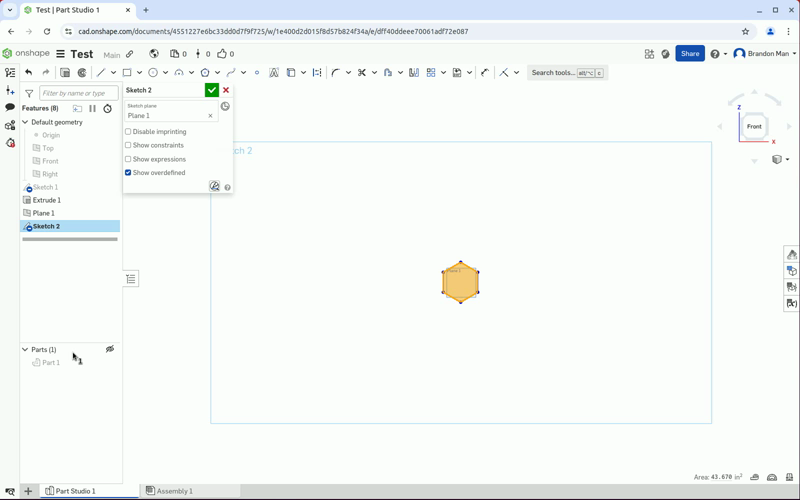
key(shift+y)
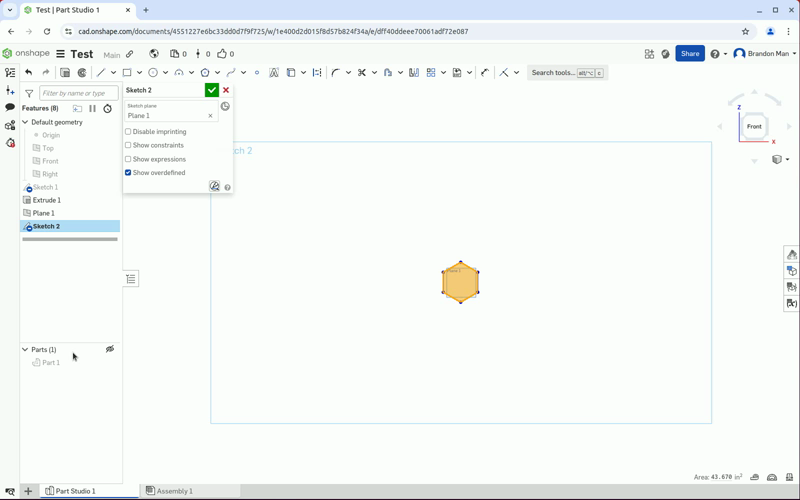
key(shift+e)
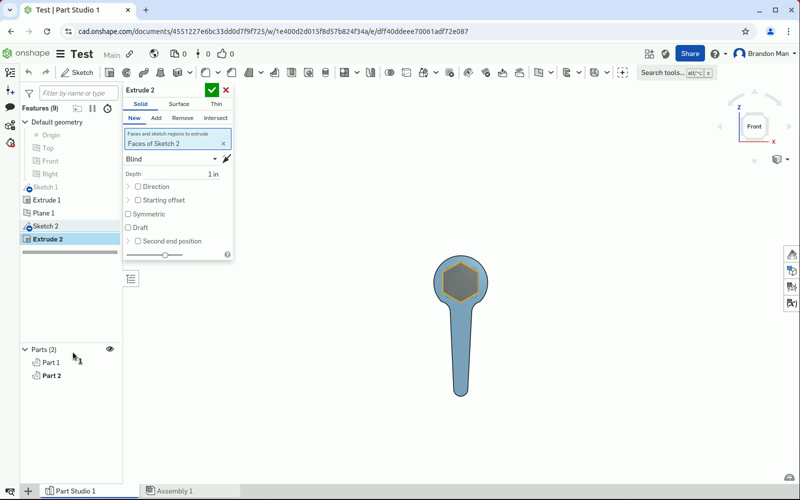
mouse_move(143, 106)
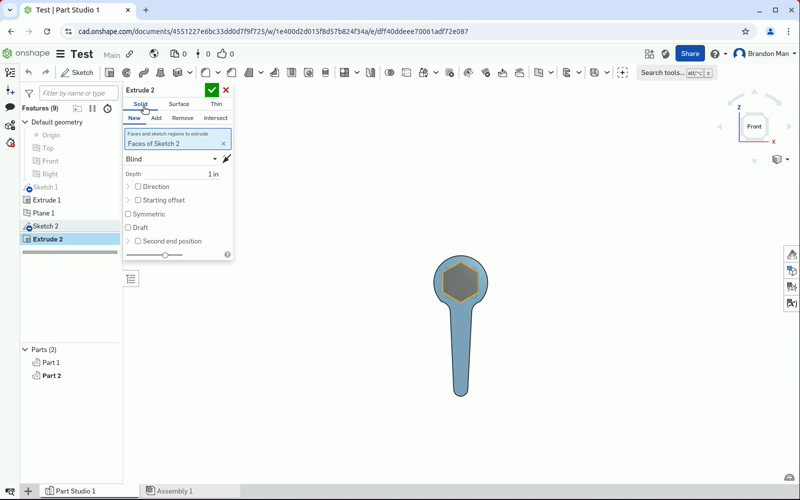
click(143, 106)
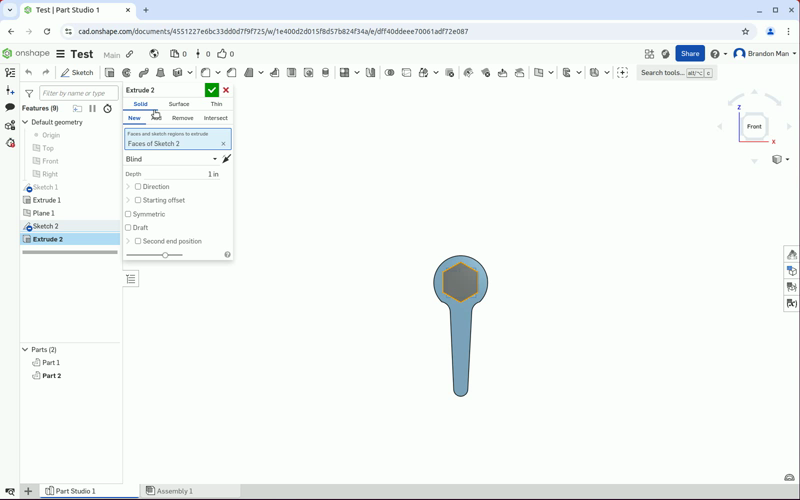
mouse_move(186, 120)
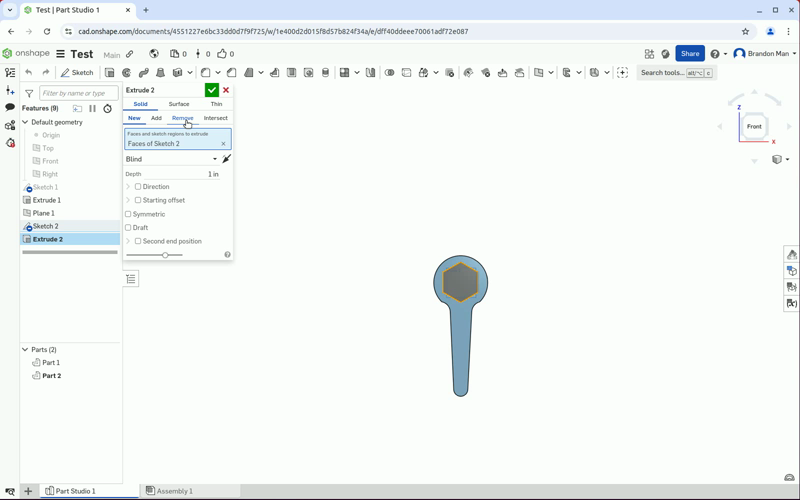
click(186, 120)
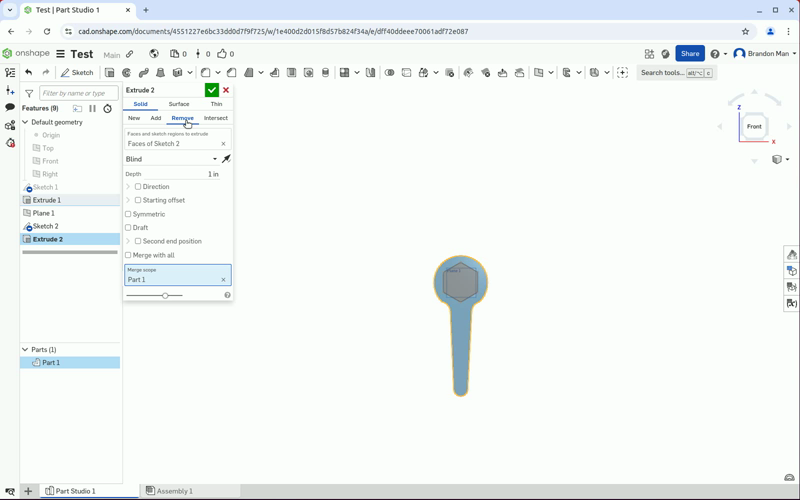
key(tab, 4)
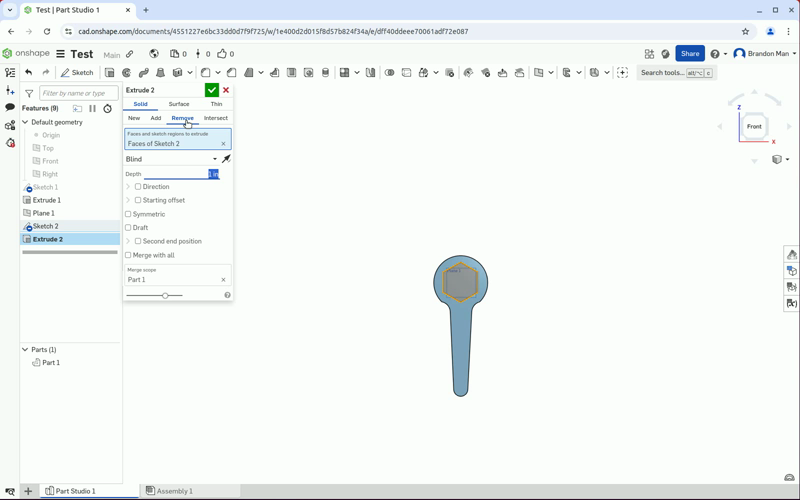
text(2.648)
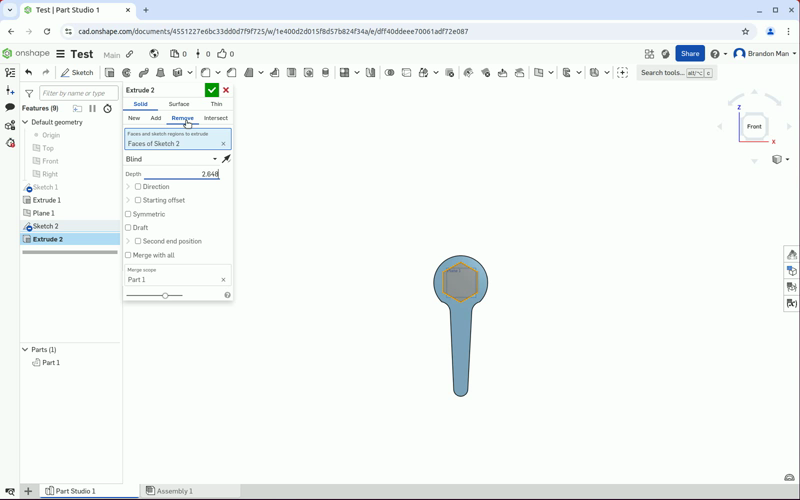
key(tab, 6)
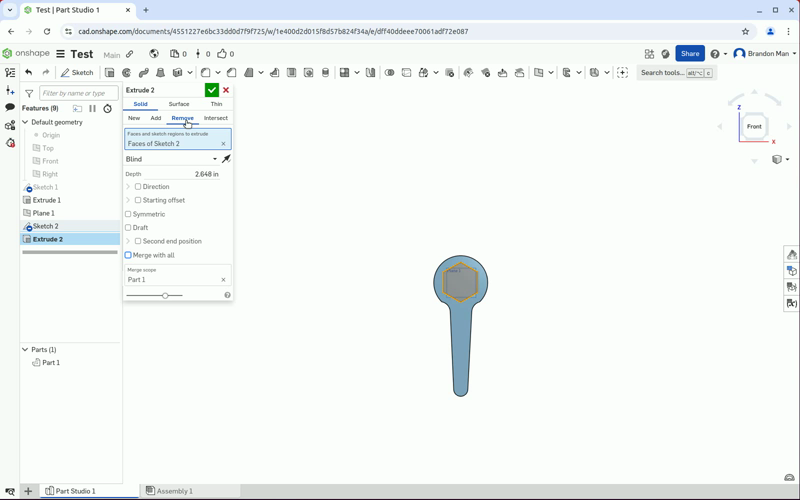
key(space)
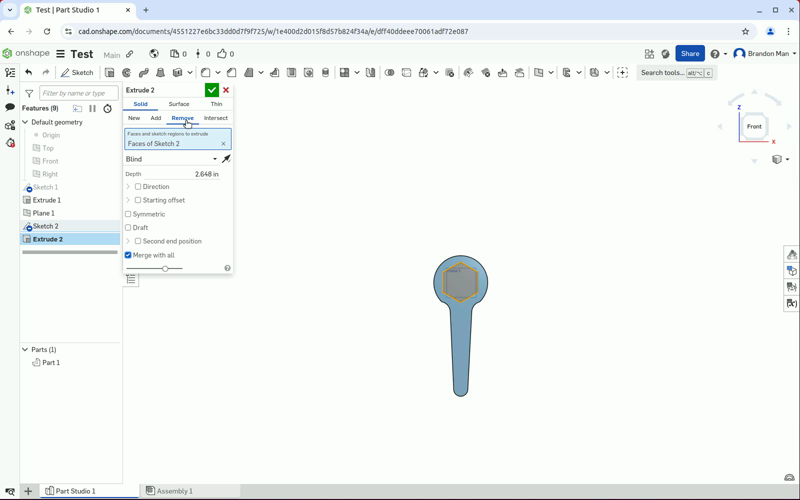
key(enter)
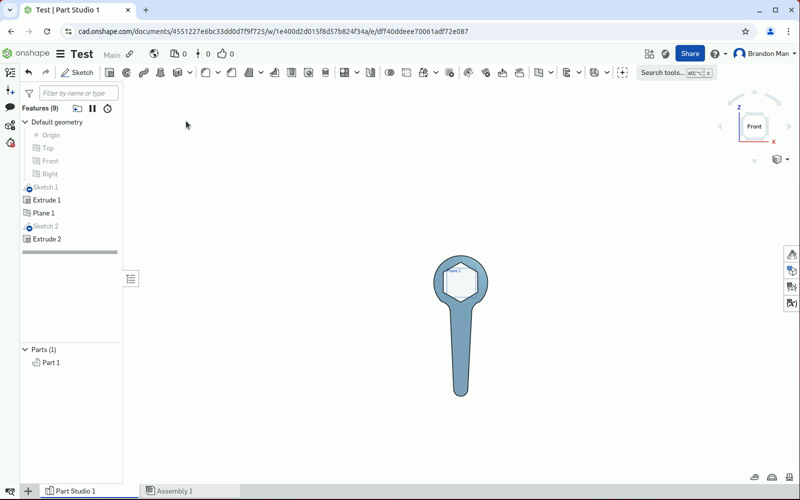
key(shift+h)
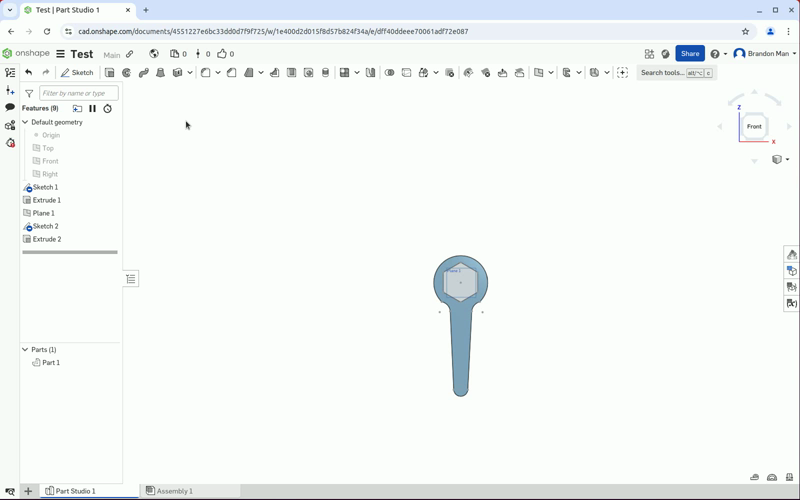
key(shift+h)
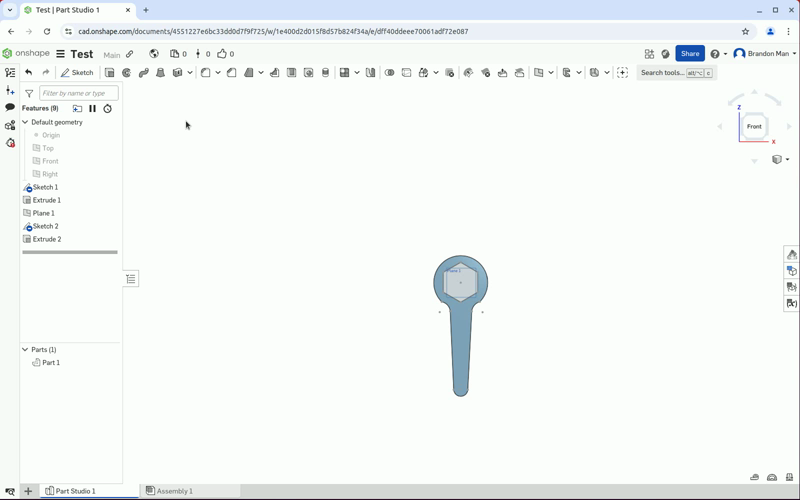
key(shift+7)
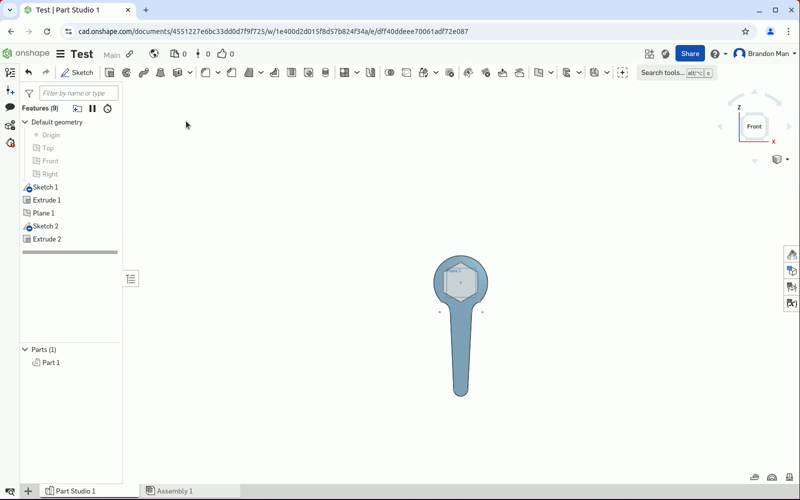
key(left, 2)
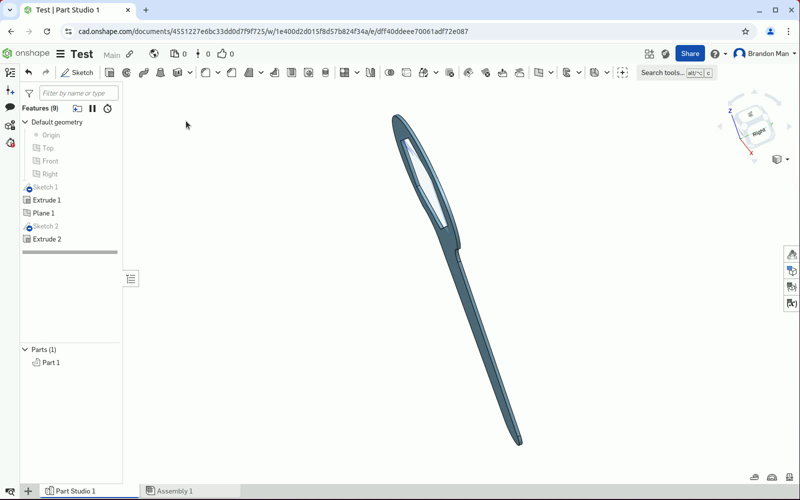
key(down, 2)
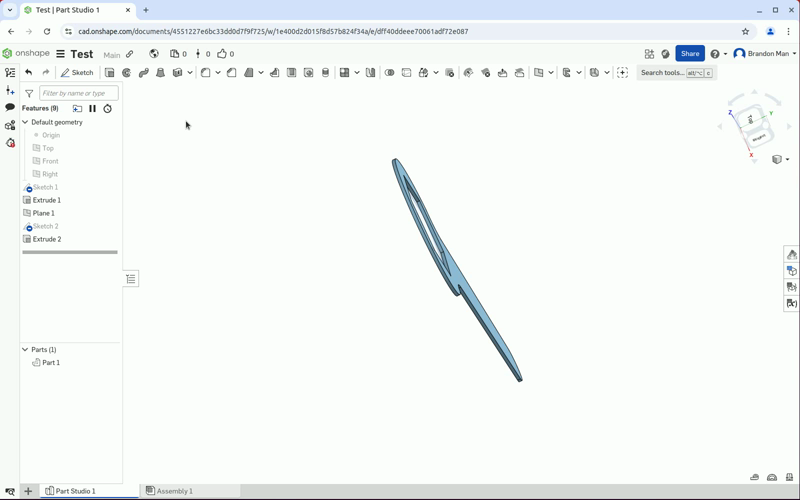
key(up, 2)
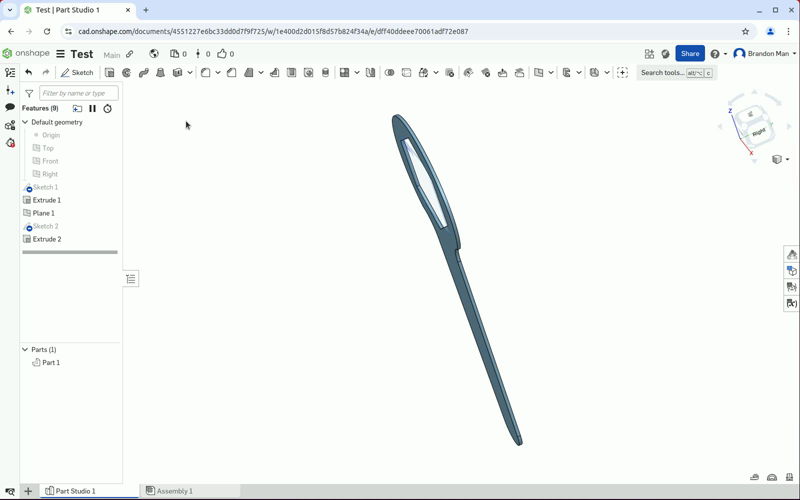
key(right, 2)
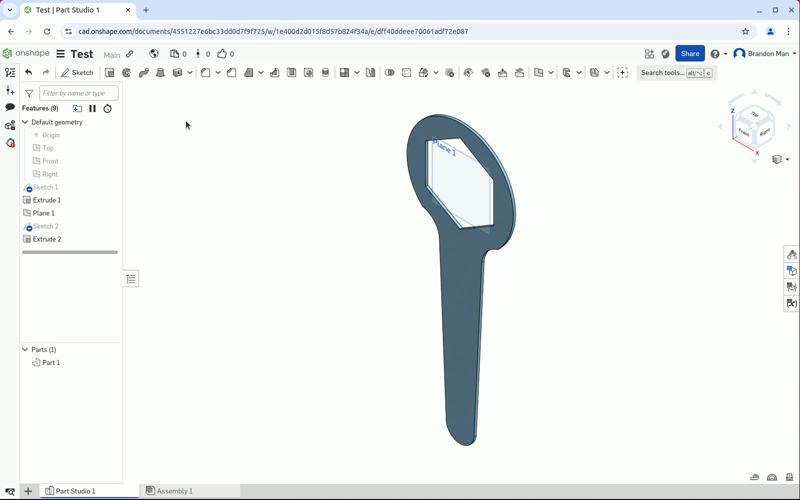
mouse_move(73, 189)
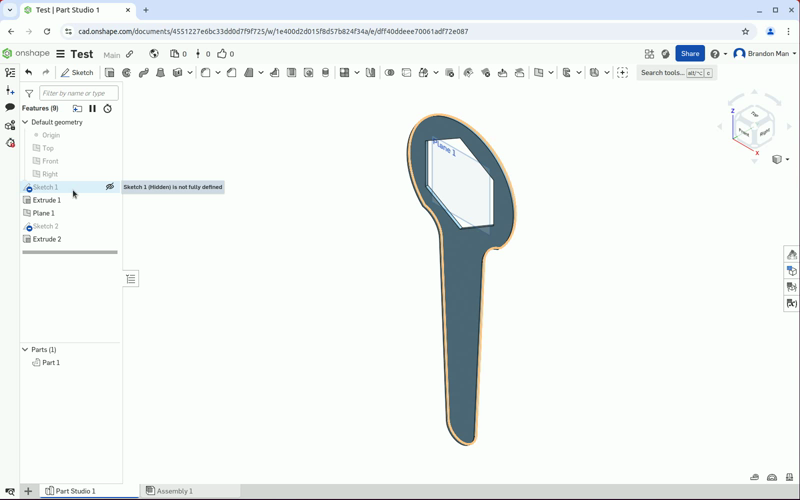
click(73, 189)